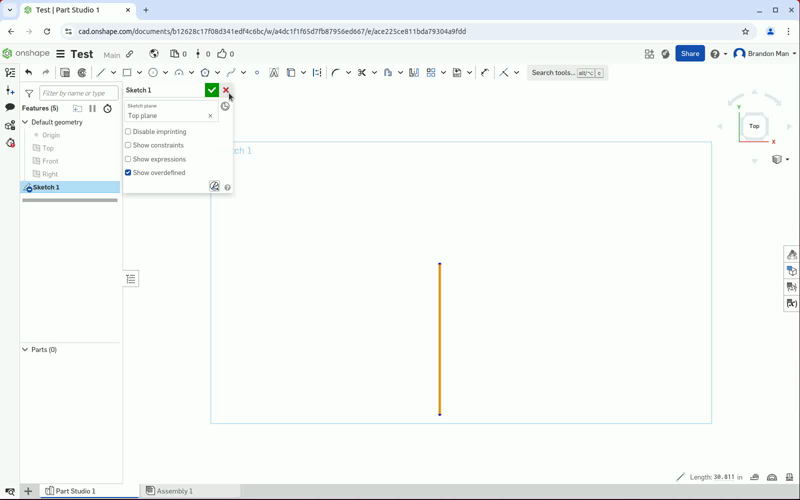
key(shift+h)
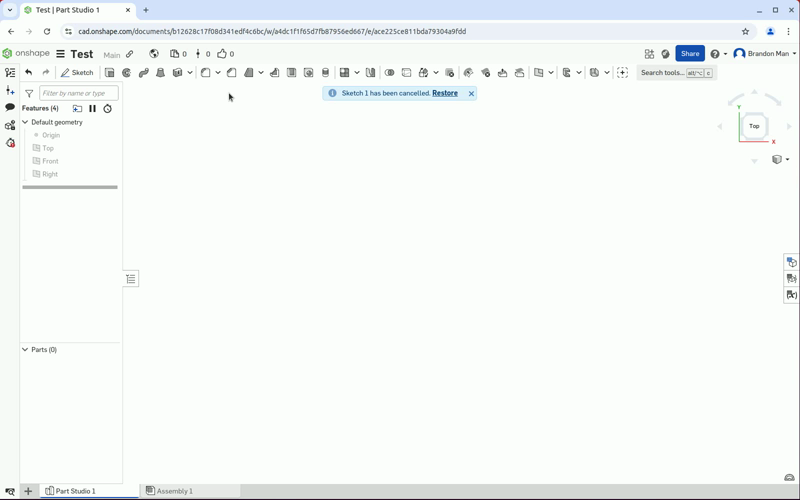
mouse_move(73, 352)
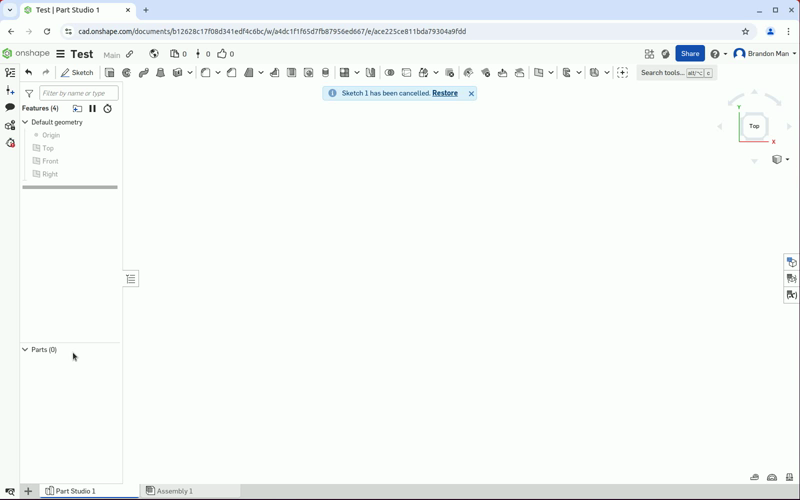
key(y)
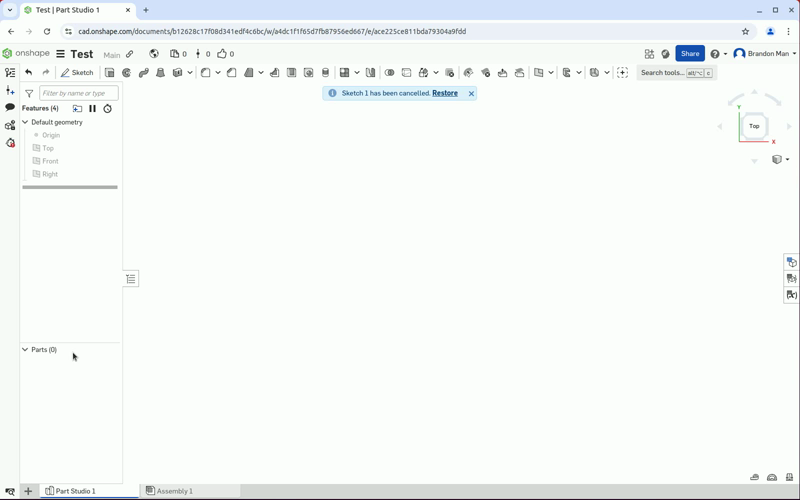
key(shift+p)
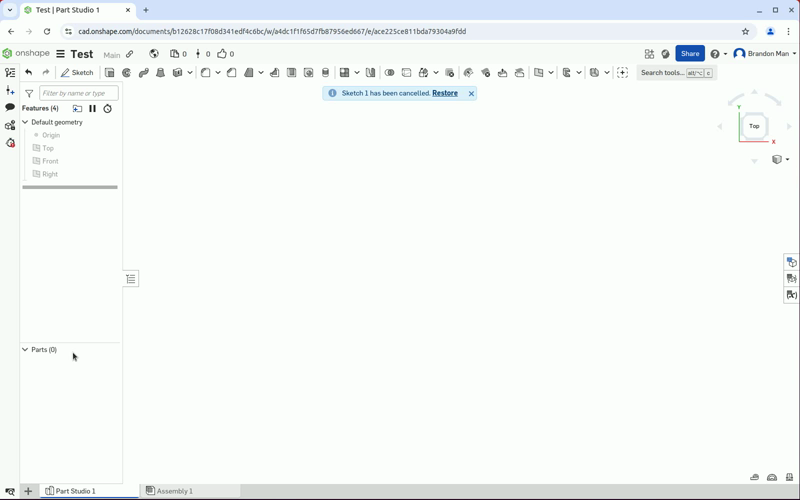
key(space)
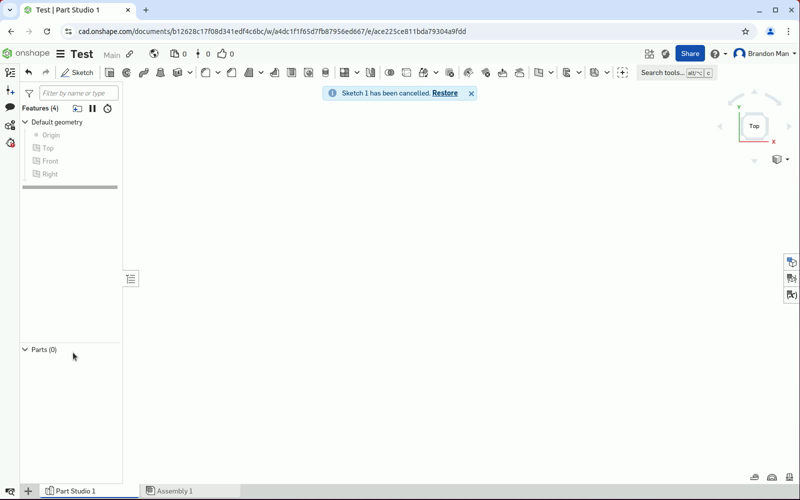
key_down(shift)
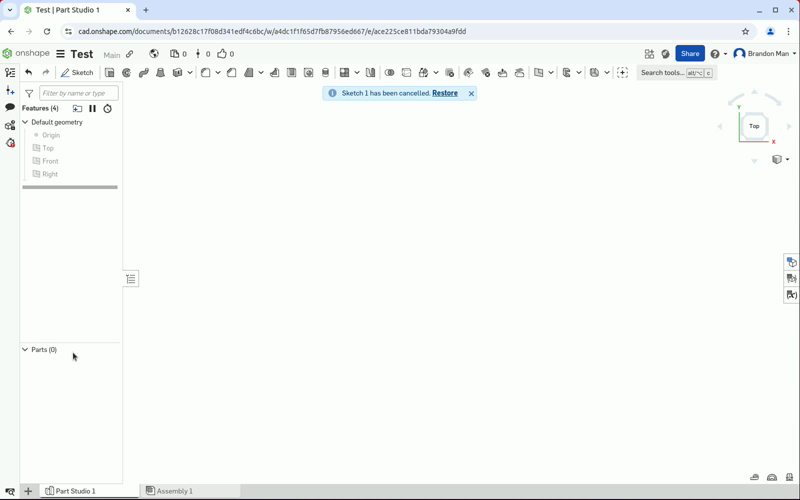
key(up)
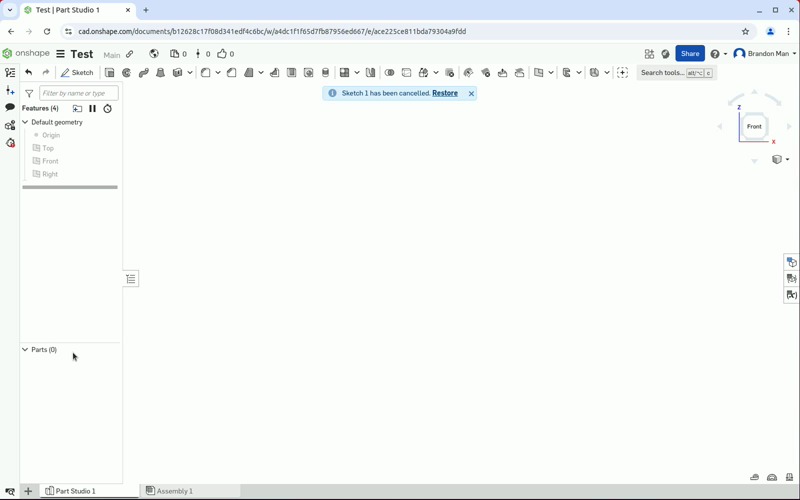
key_up(shift)
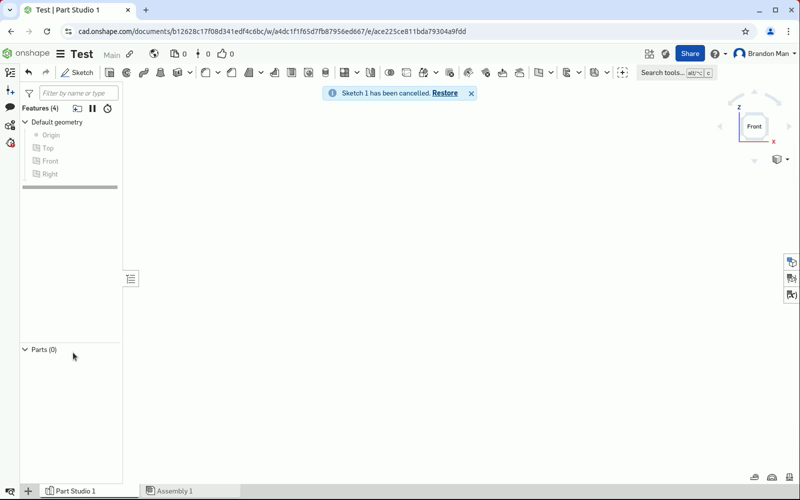
mouse_move(73, 352)
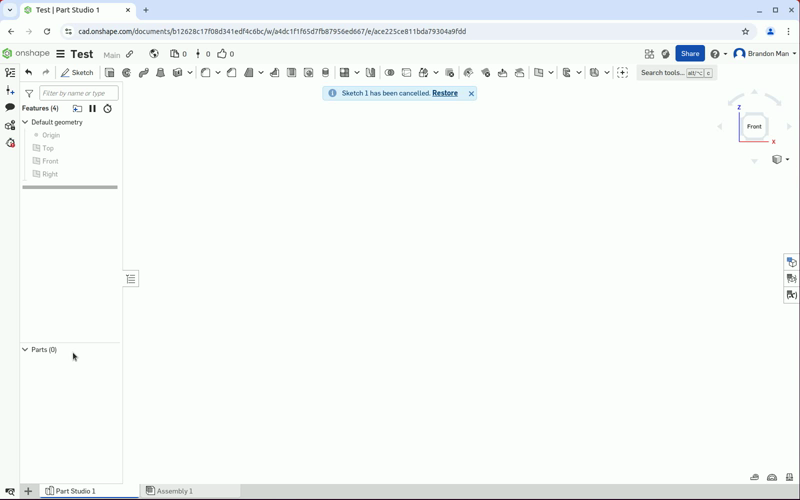
key(shift+y)
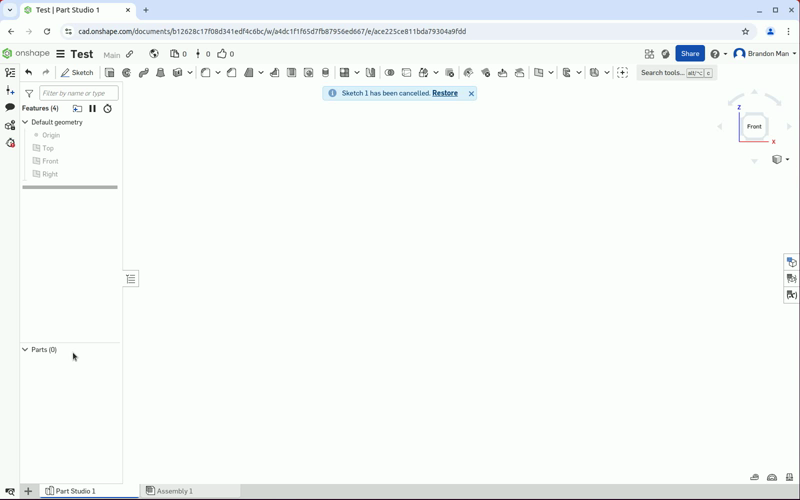
key(shift+s)
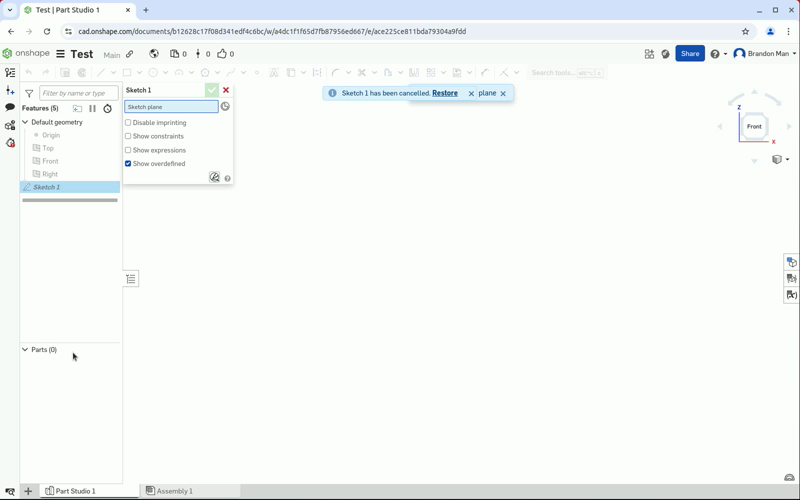
mouse_move(73, 163)
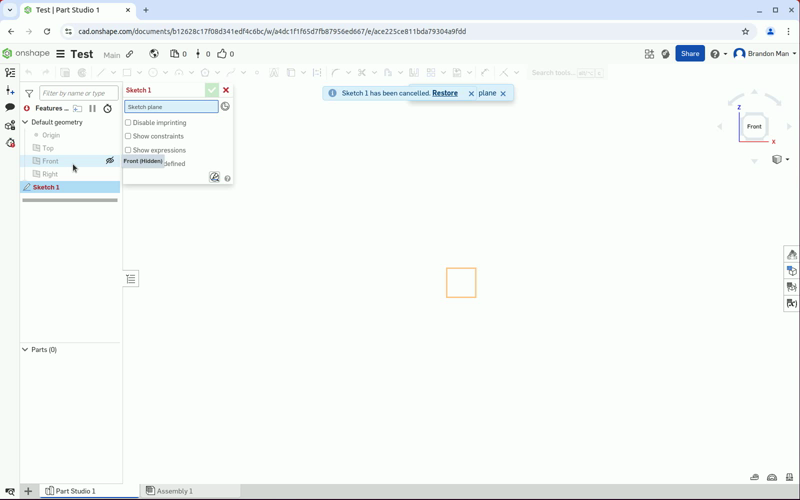
click(73, 163)
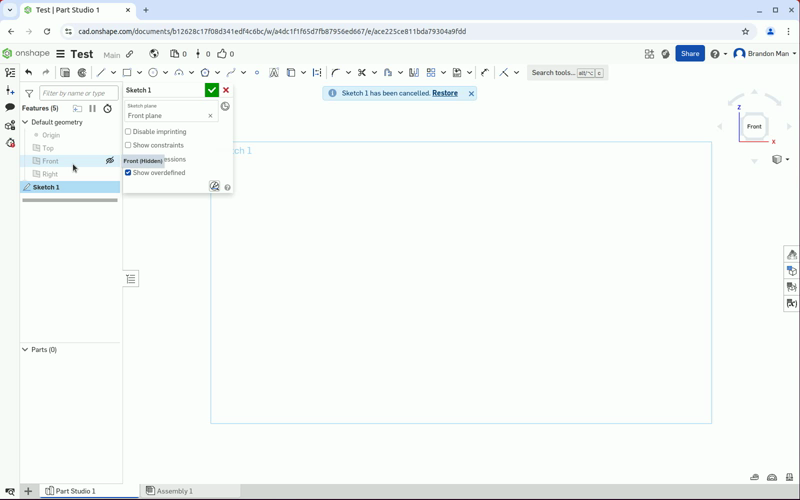
mouse_move(73, 352)
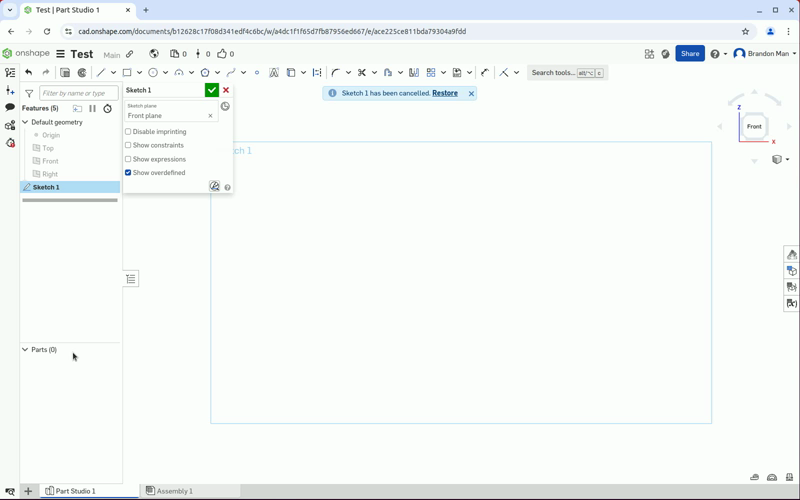
key(y)
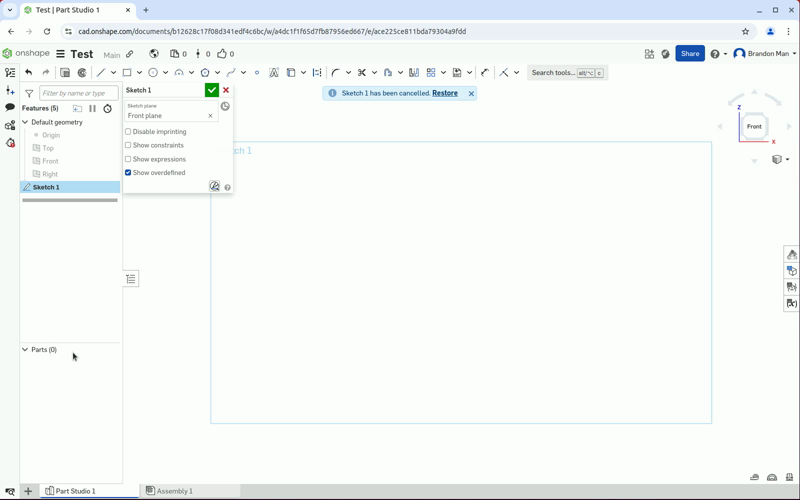
key(l)
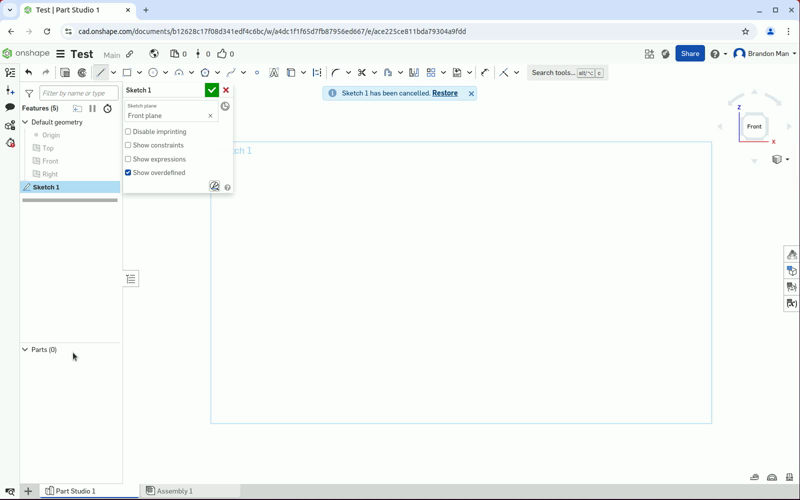
key_down(shift)
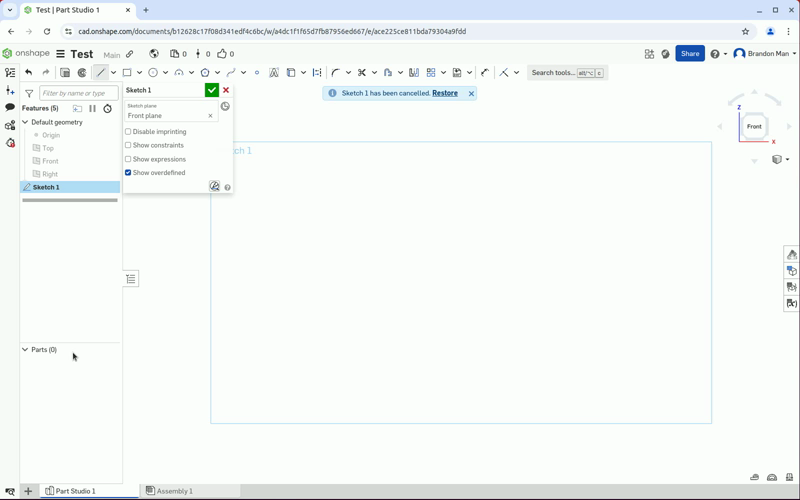
mouse_move(348, 282)
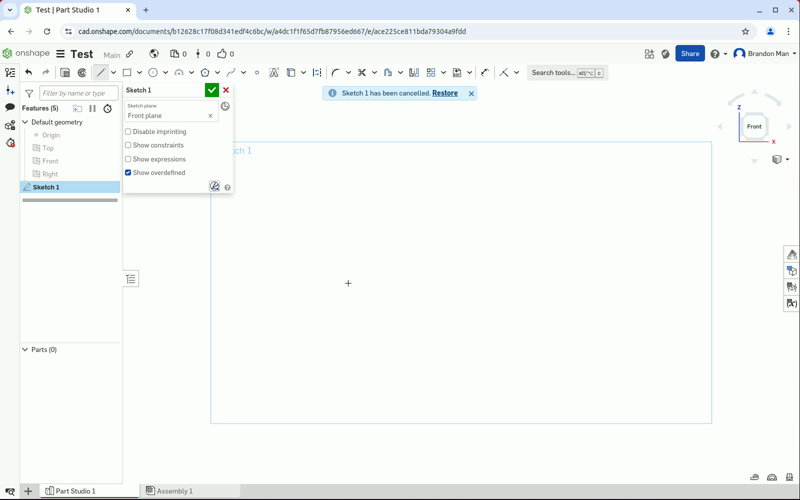
click(348, 282)
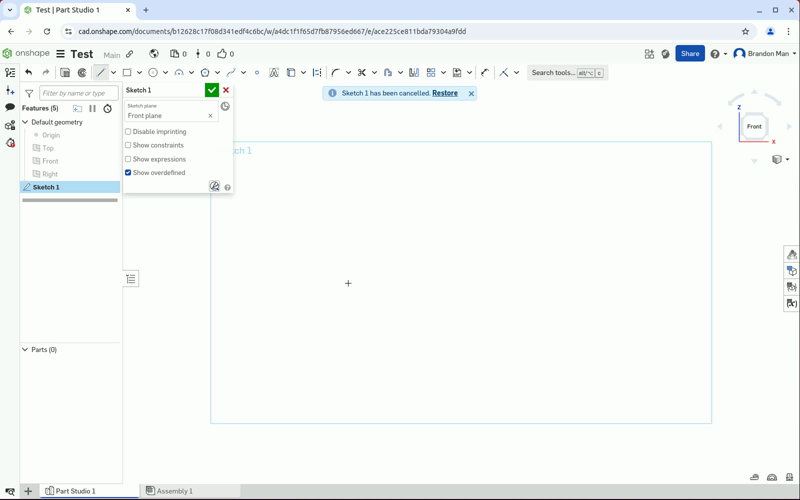
key_up(shift)
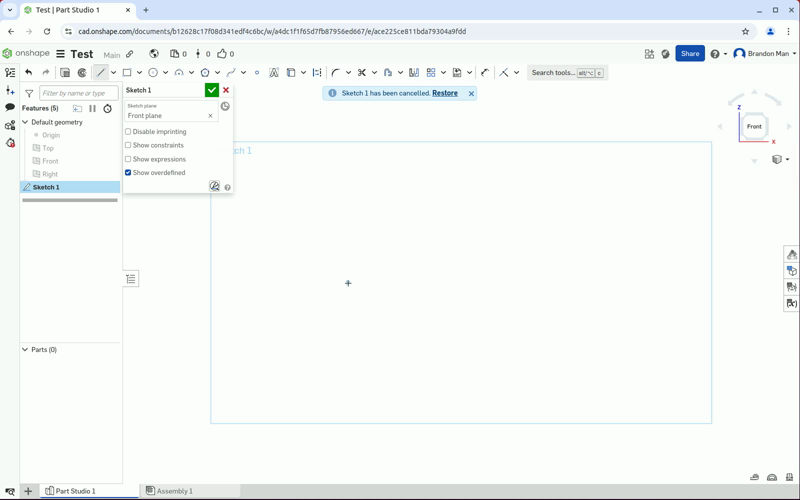
key_down(shift)
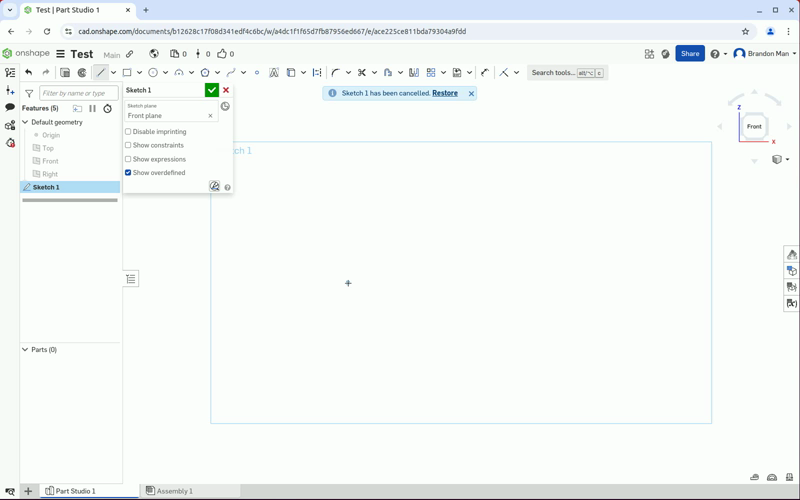
mouse_move(460, 282)
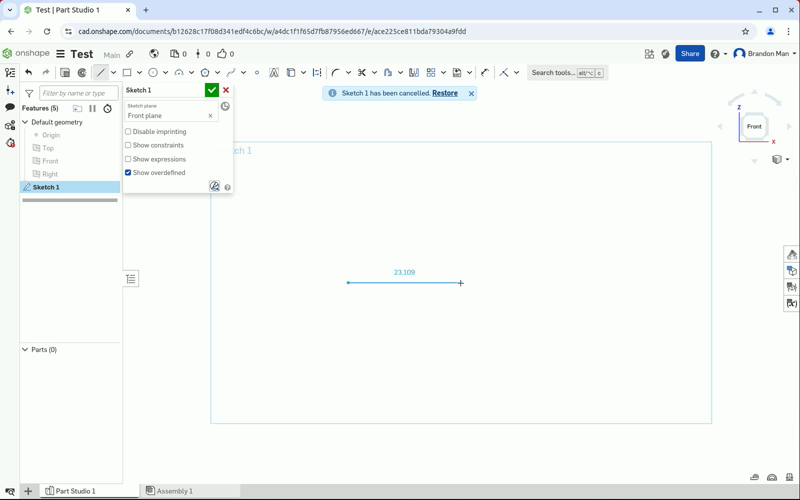
click(460, 282)
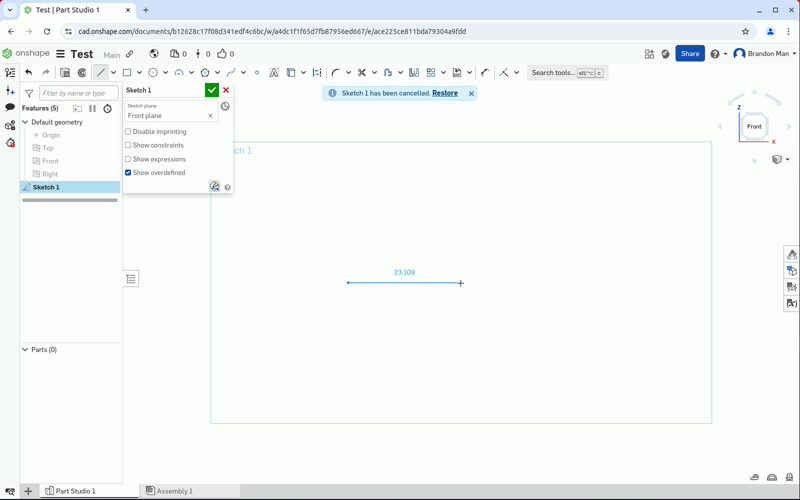
key_up(shift)
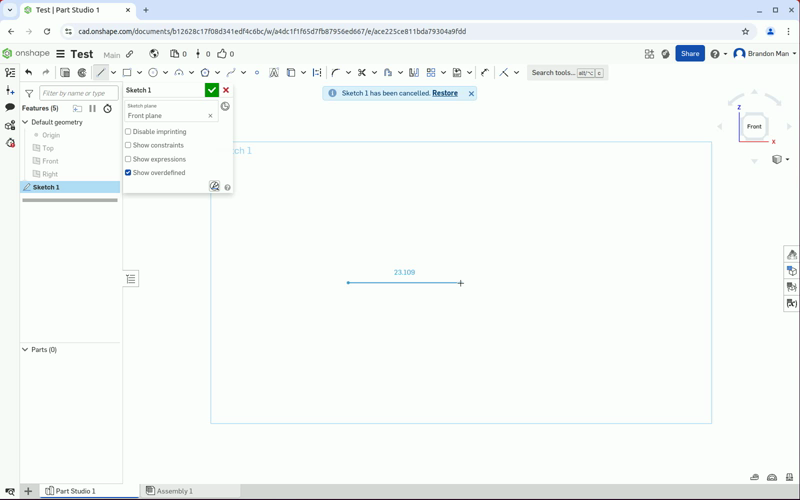
key_down(shift)
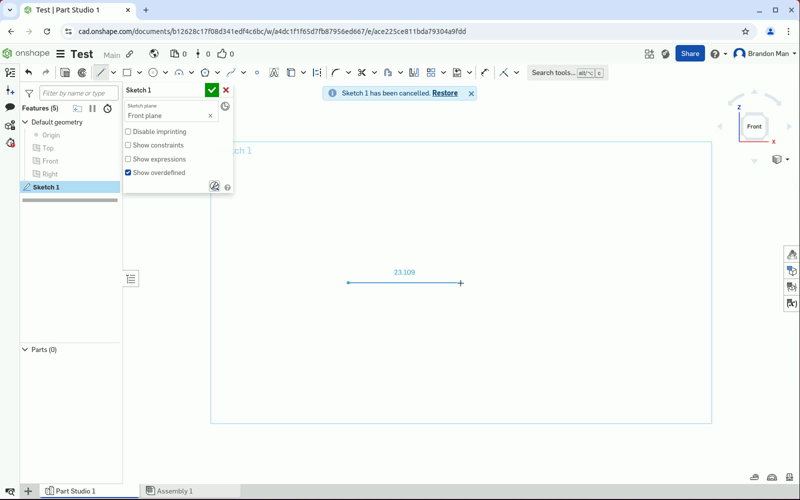
mouse_move(440, 226)
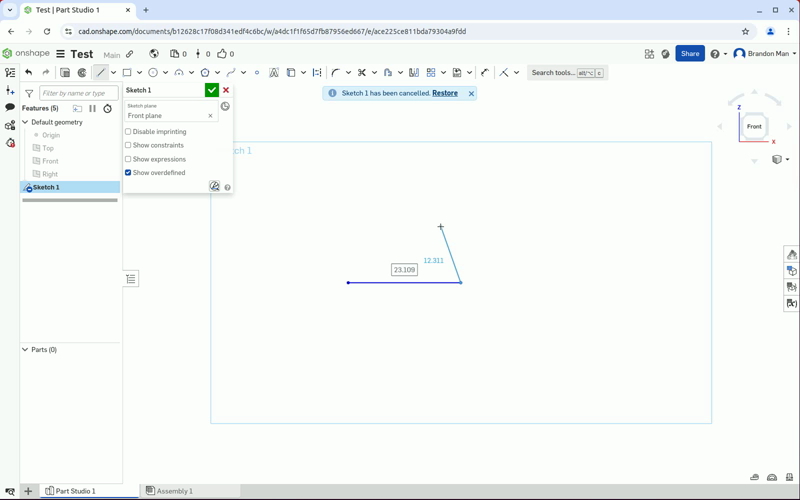
click(440, 226)
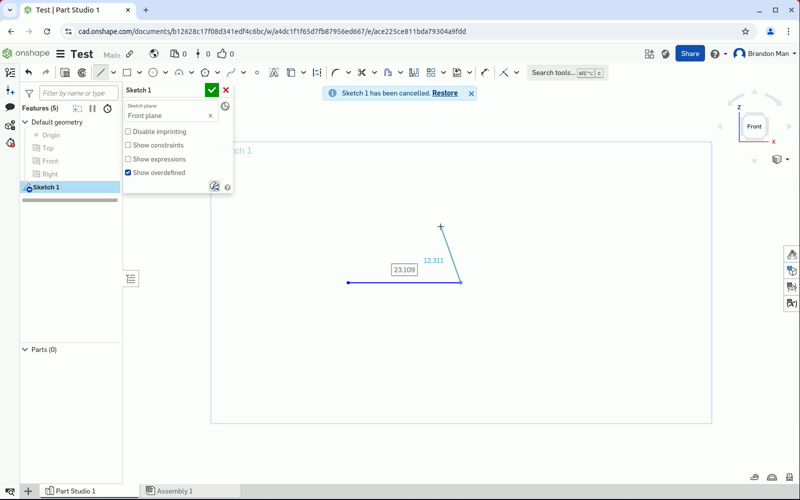
key_up(shift)
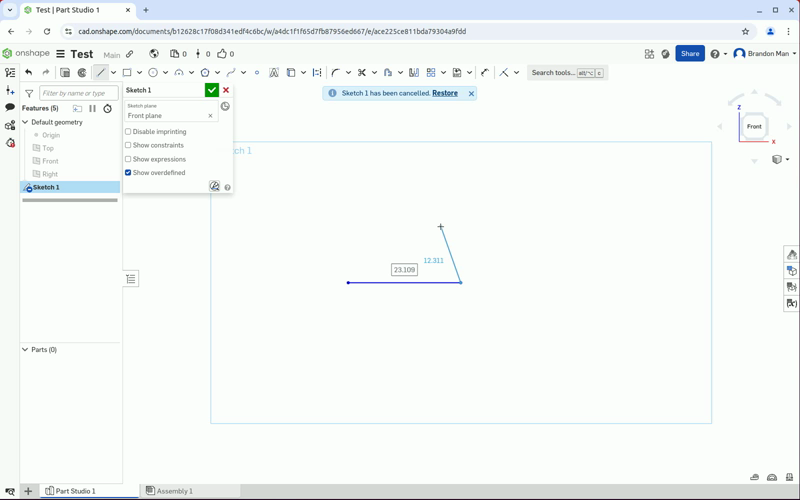
key_down(shift)
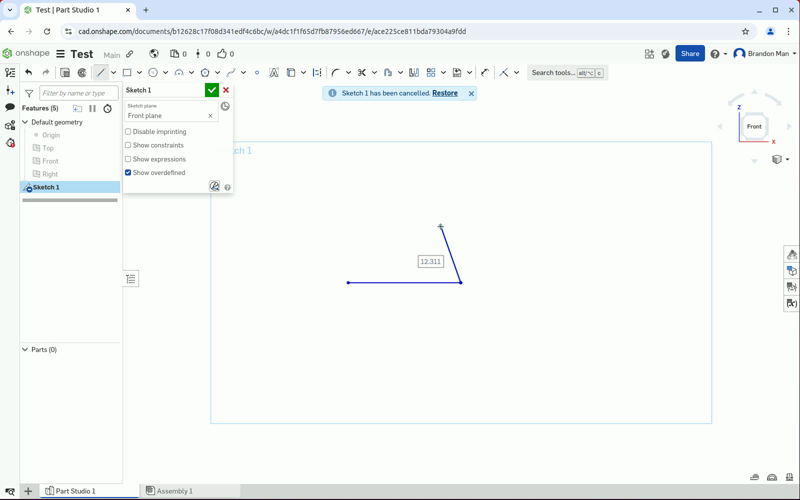
mouse_move(368, 226)
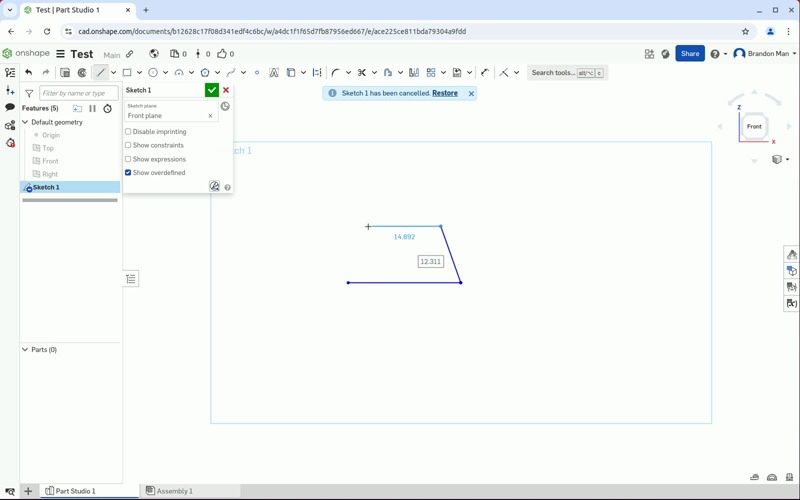
click(368, 226)
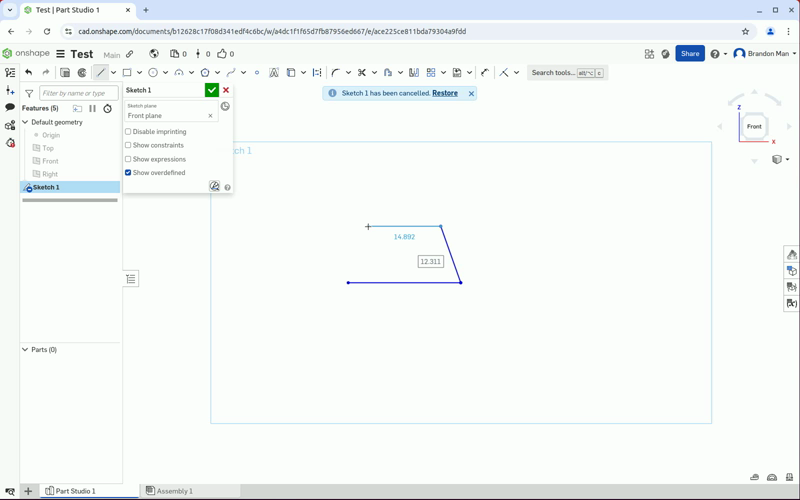
key_up(shift)
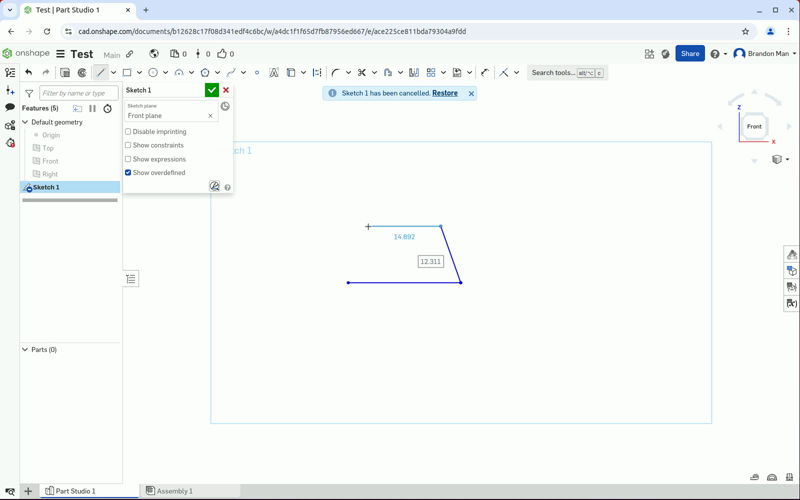
key_down(shift)
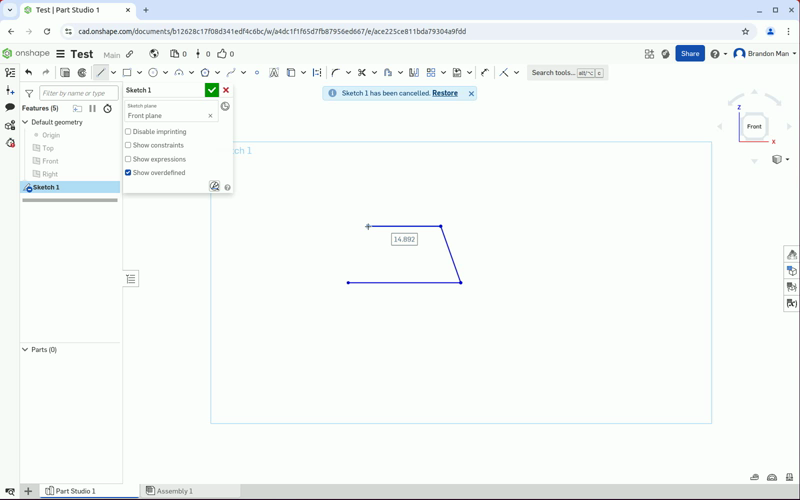
mouse_move(348, 282)
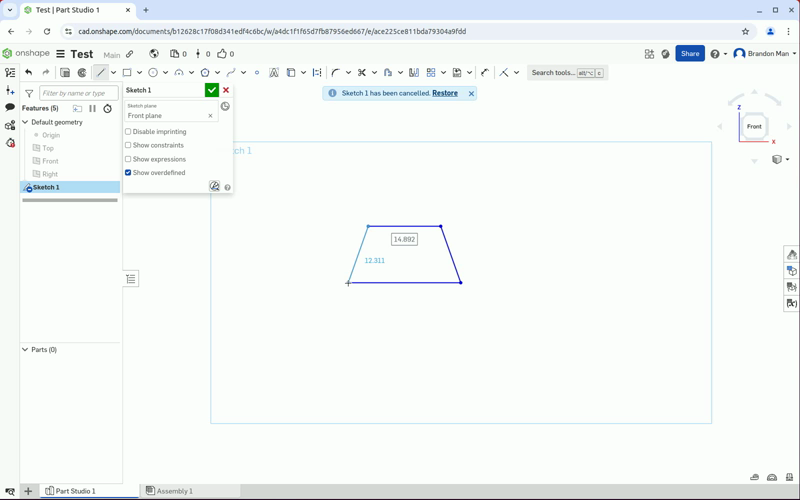
key_up(shift)
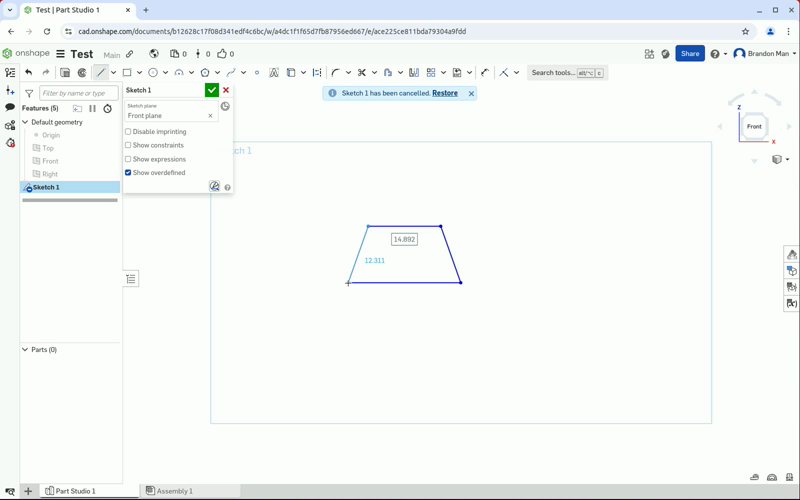
click(348, 282)
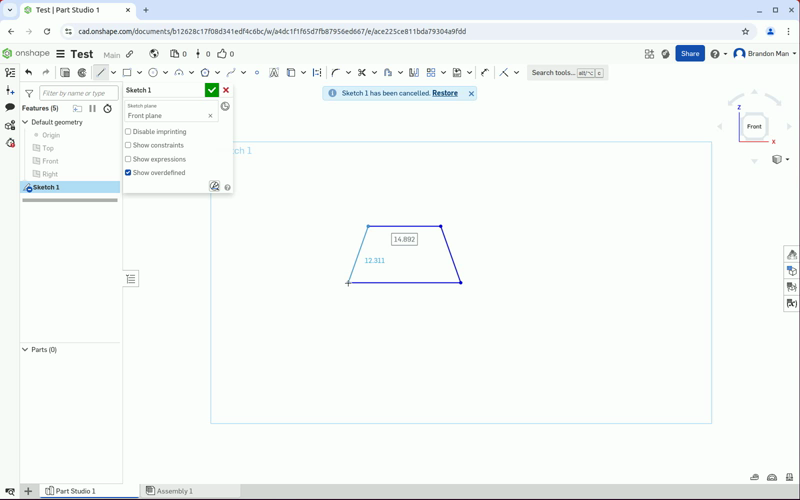
key(esc)
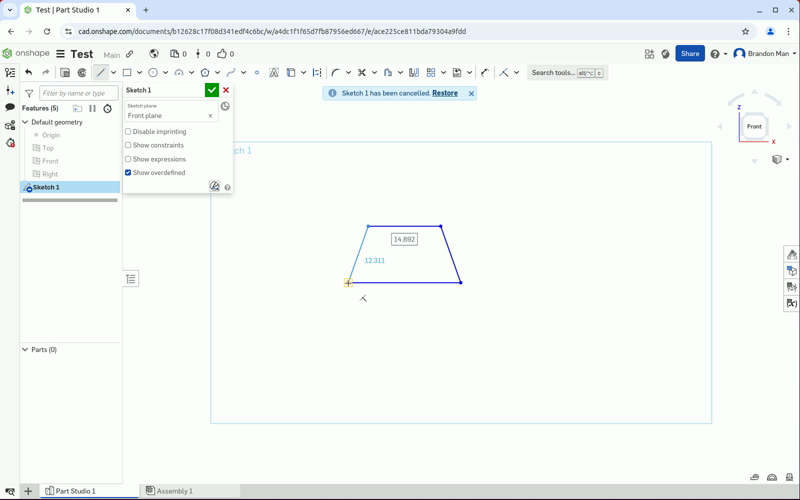
mouse_move(411, 254)
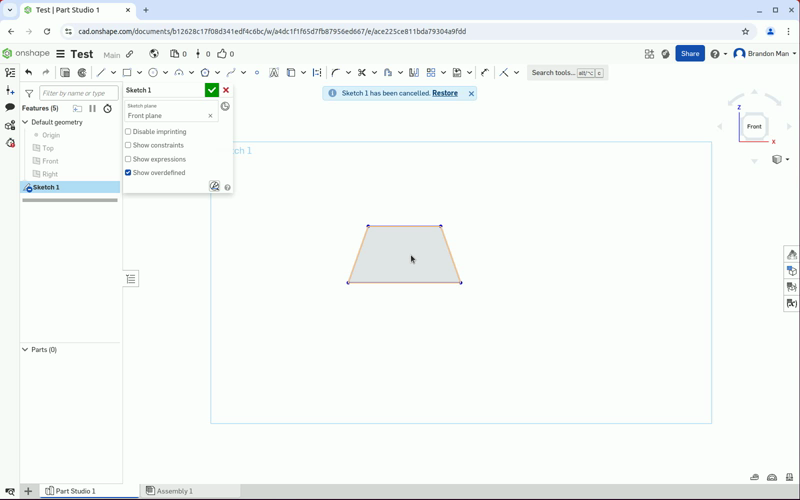
click(411, 254)
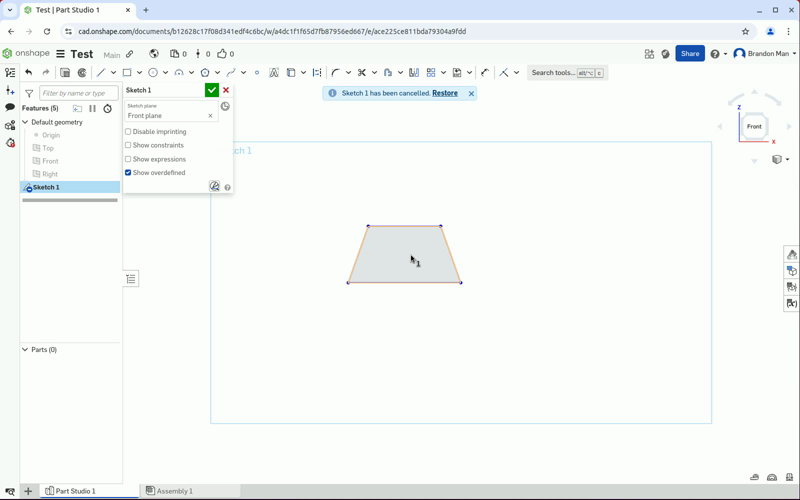
mouse_move(73, 352)
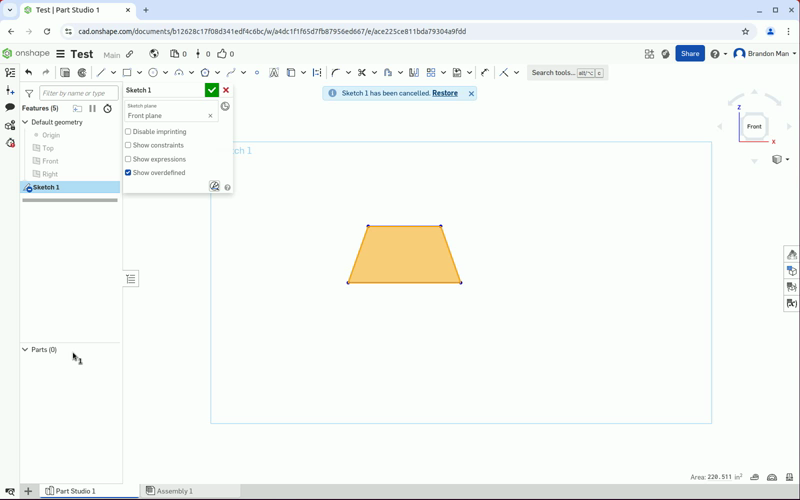
key(shift+y)
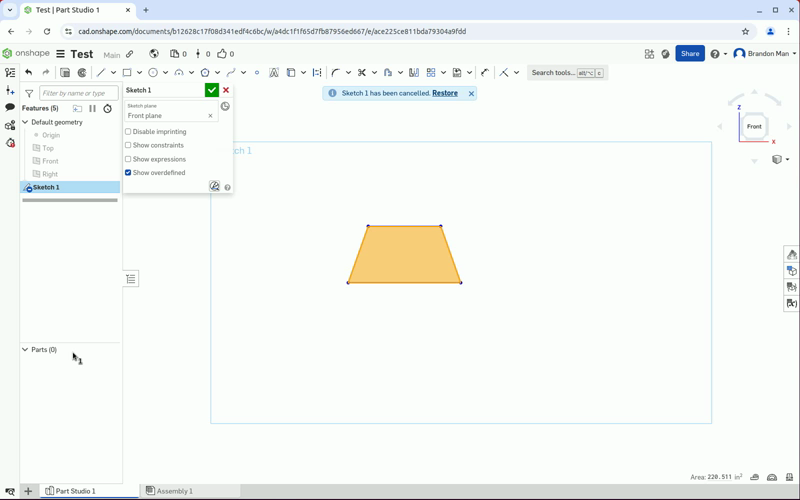
key(shift+e)
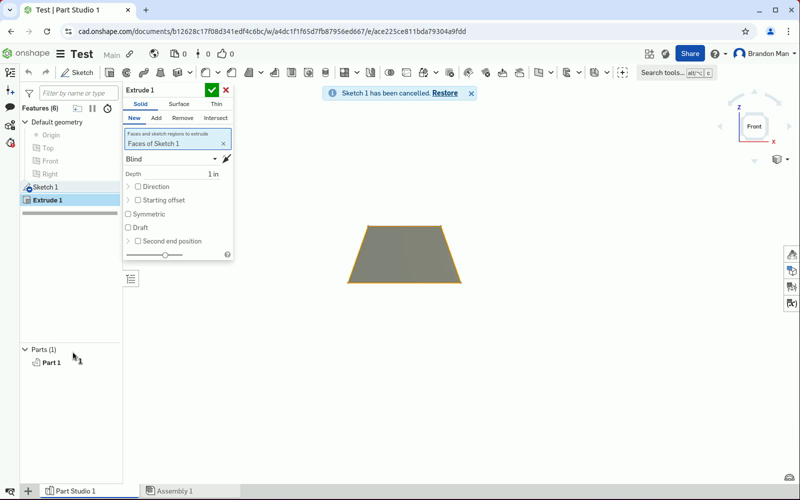
mouse_move(143, 106)
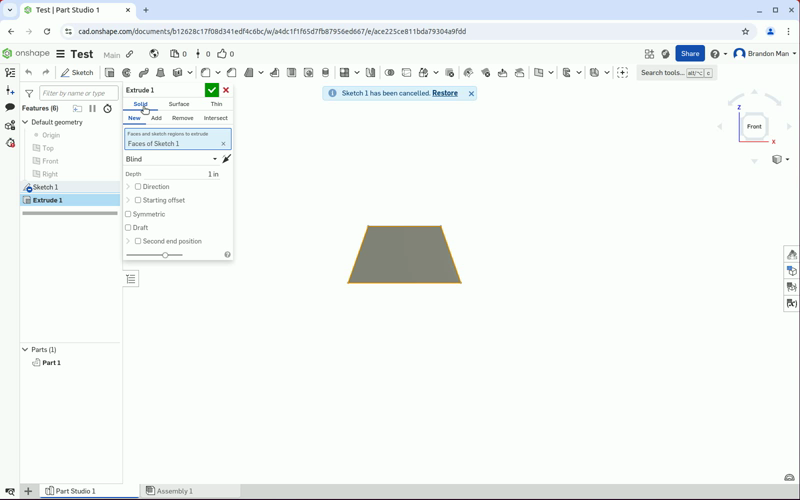
click(143, 106)
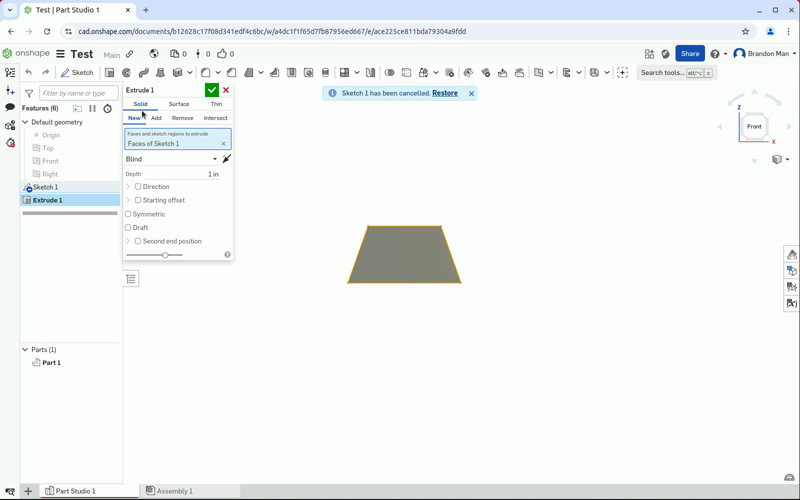
mouse_move(137, 120)
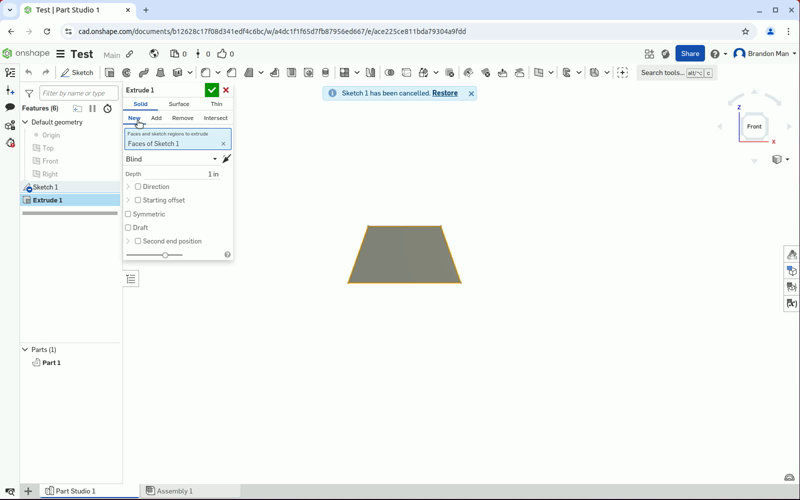
click(137, 120)
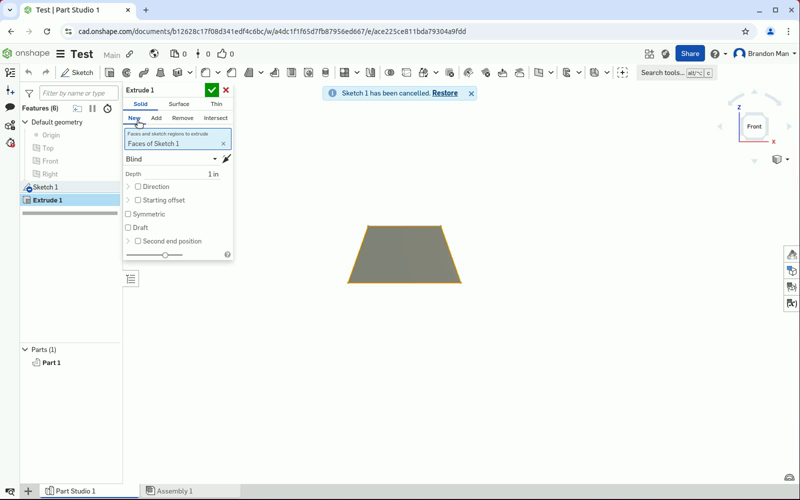
key(tab, 4)
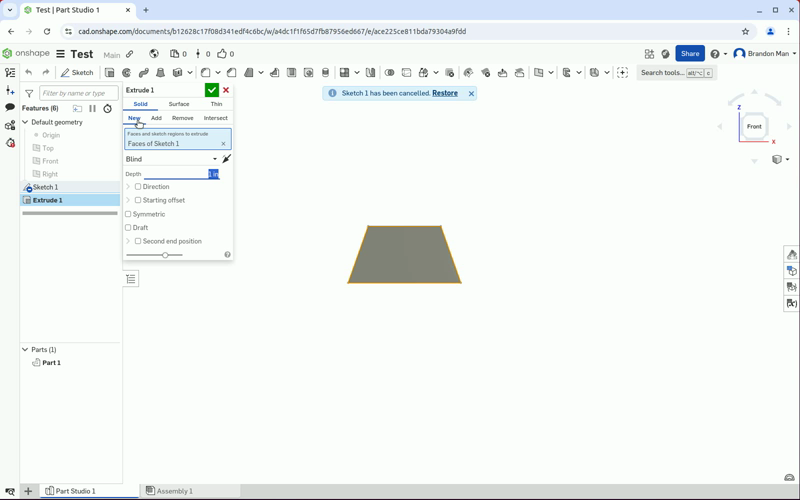
text(23.108)
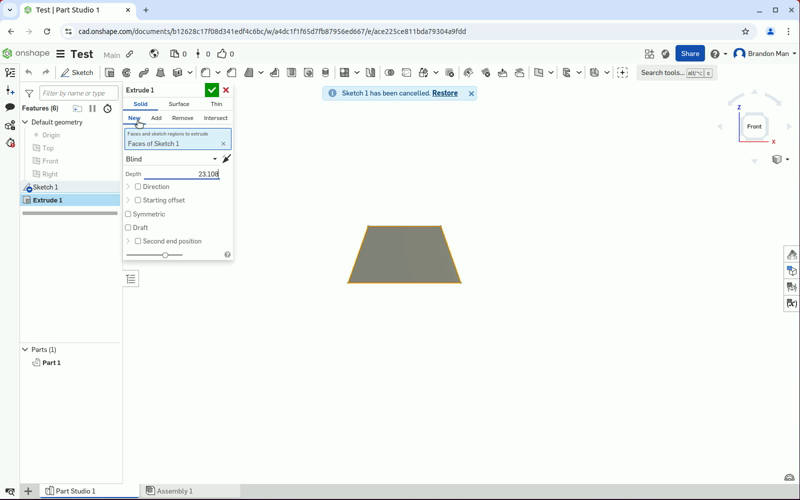
key(enter)
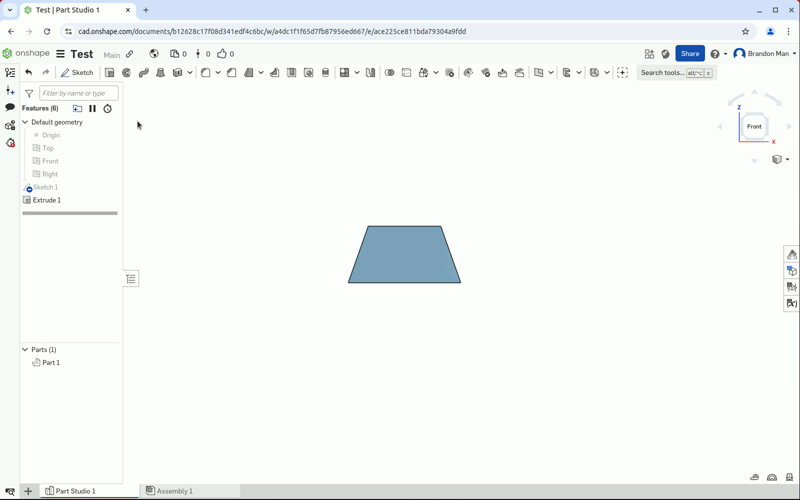
key(shift+h)
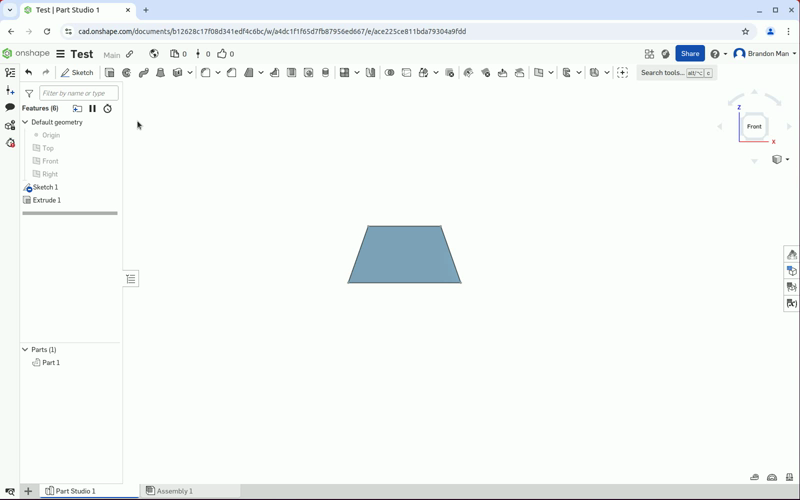
key(shift+h)
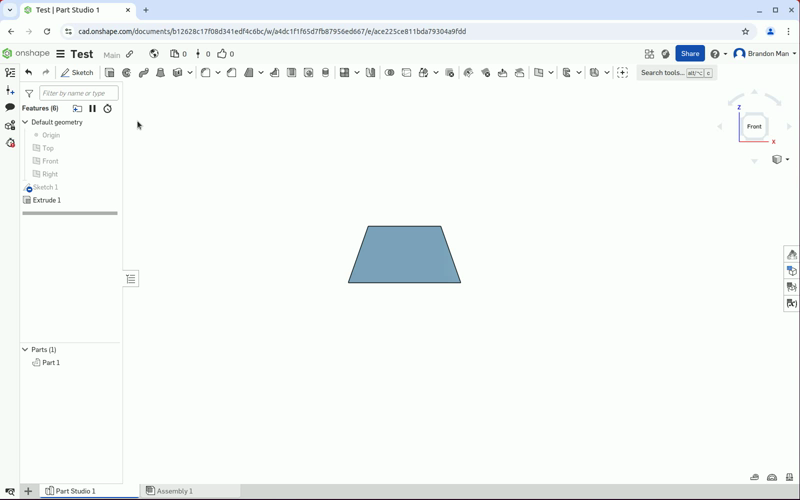
mouse_move(73, 189)
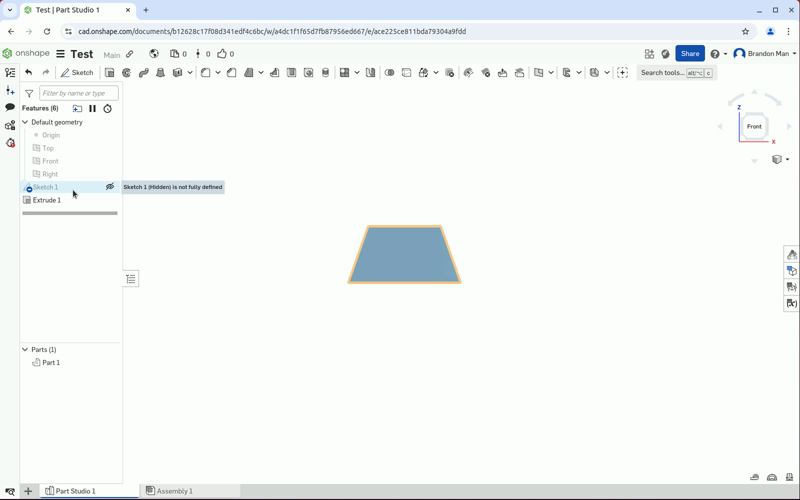
click(73, 189)
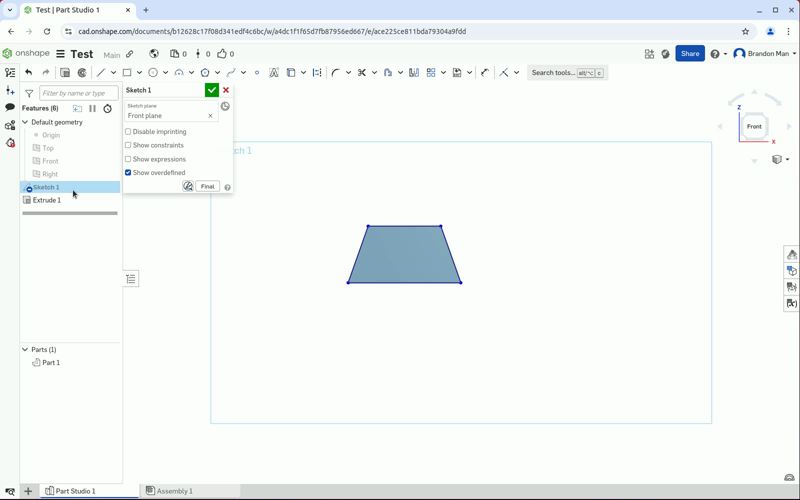
mouse_move(229, 92)
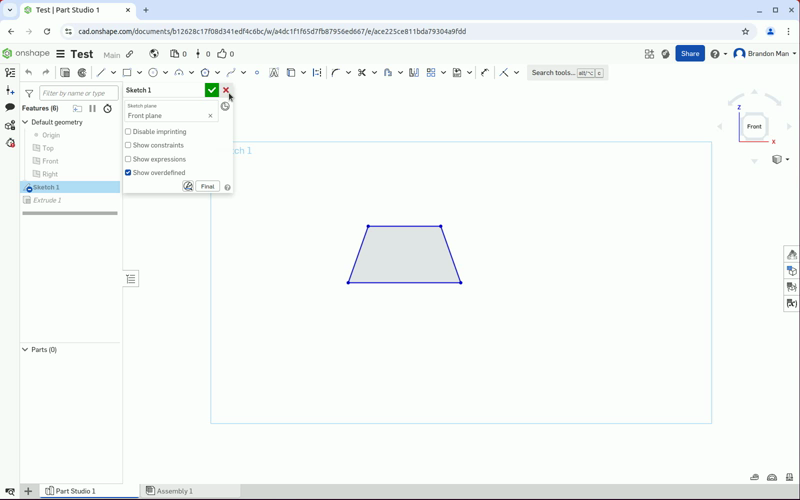
click(229, 92)
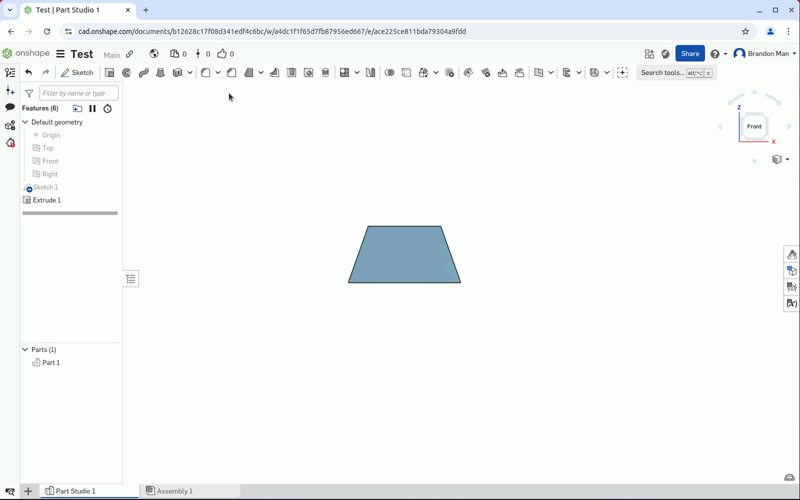
mouse_move(73, 352)
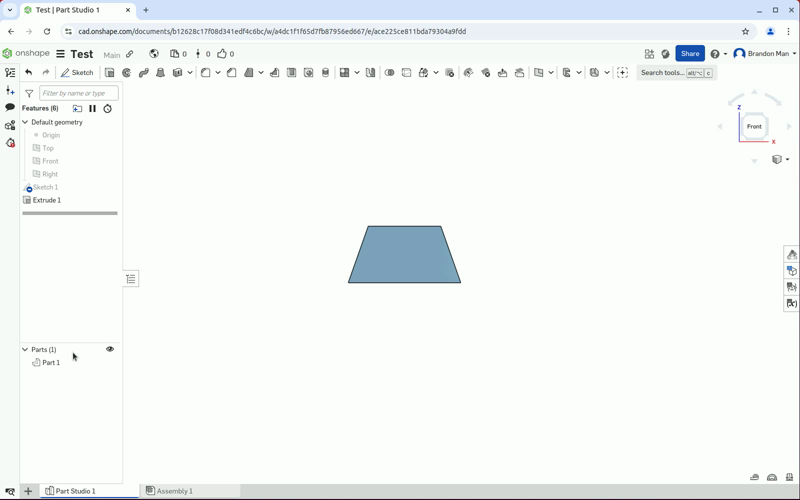
key(y)
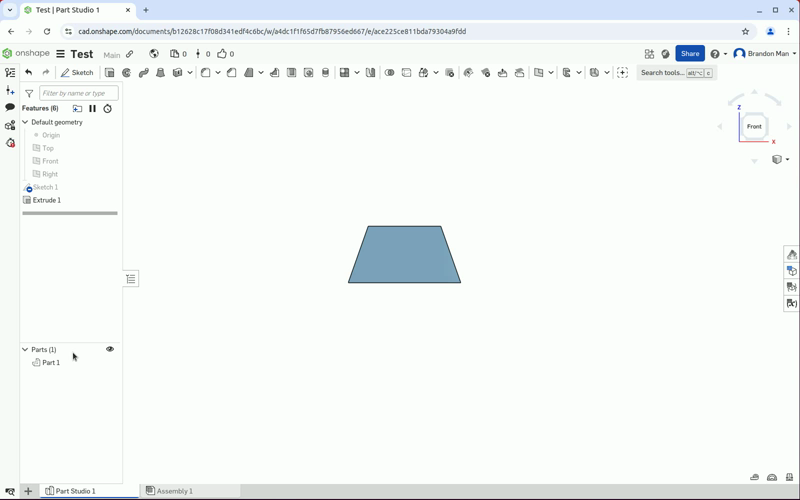
key(shift+p)
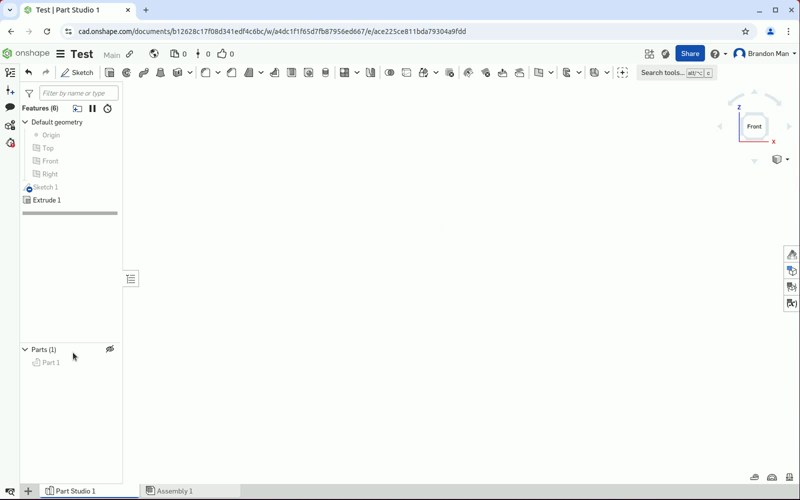
key(space)
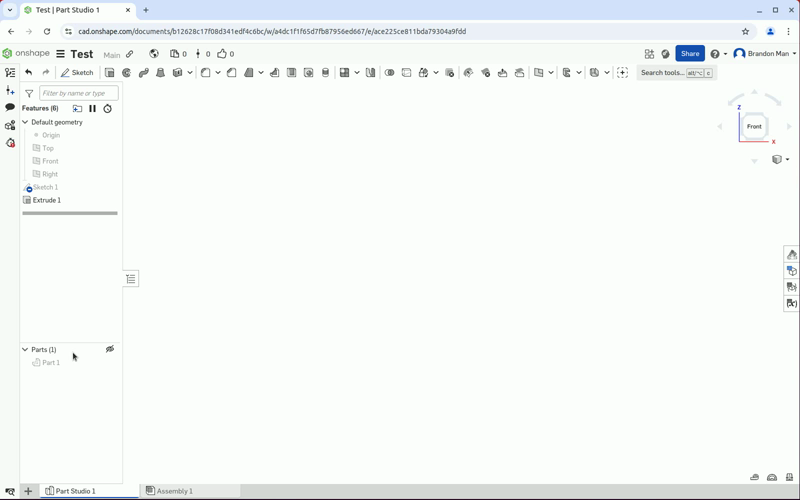
key_down(shift)
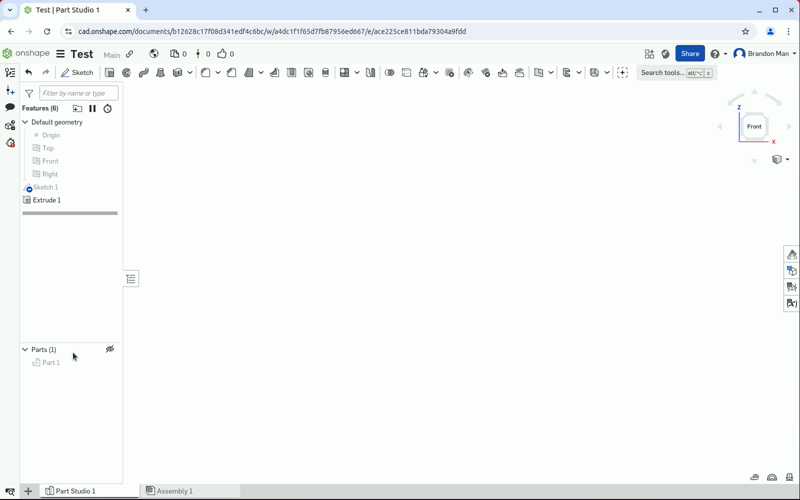
key(down)
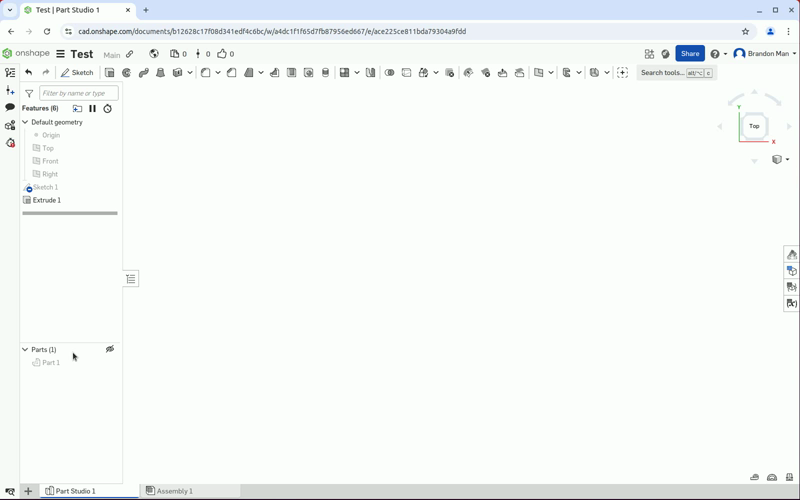
key_up(shift)
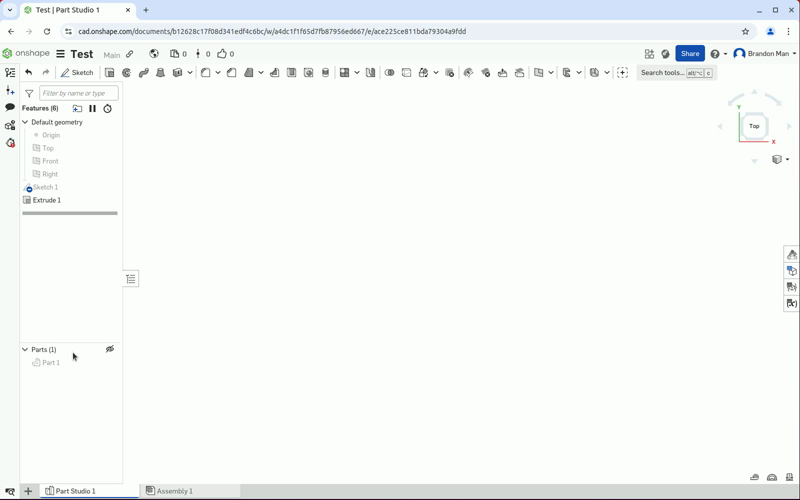
mouse_move(73, 352)
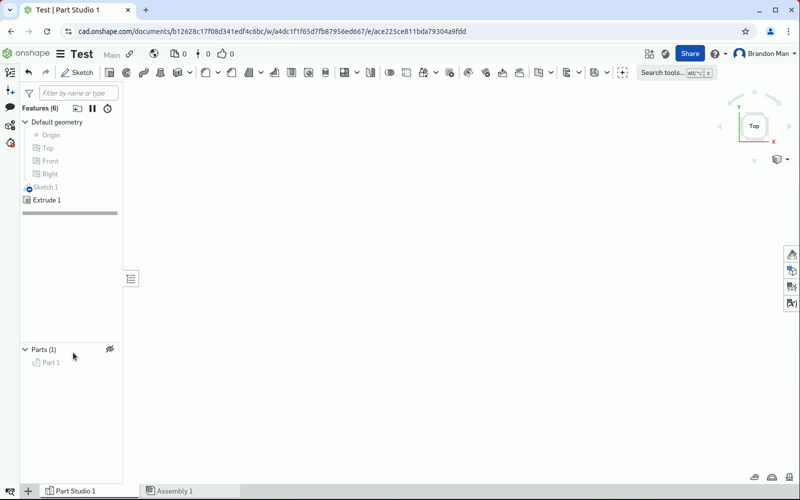
key(shift+y)
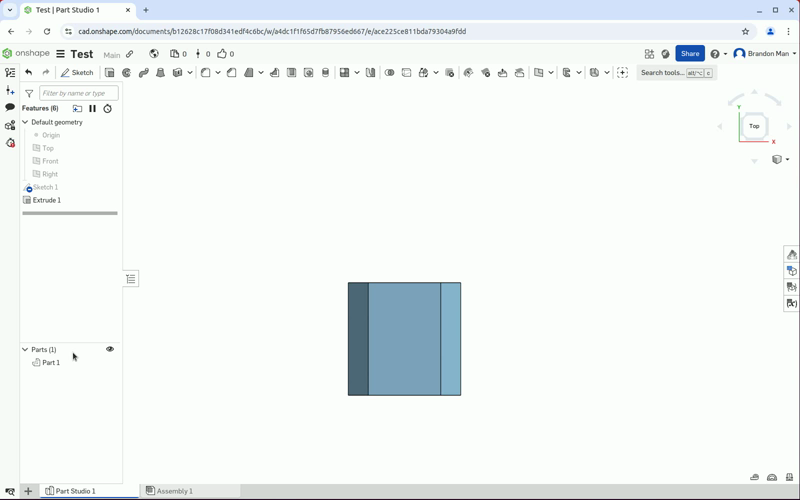
mouse_move(541, 75)
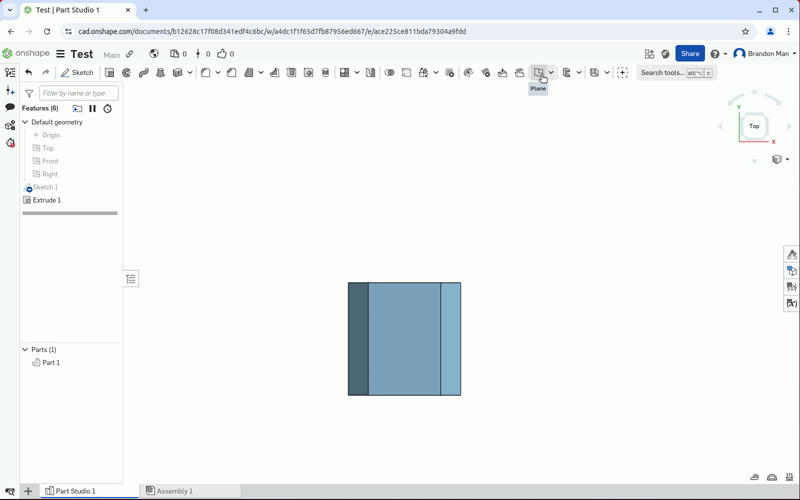
click(541, 75)
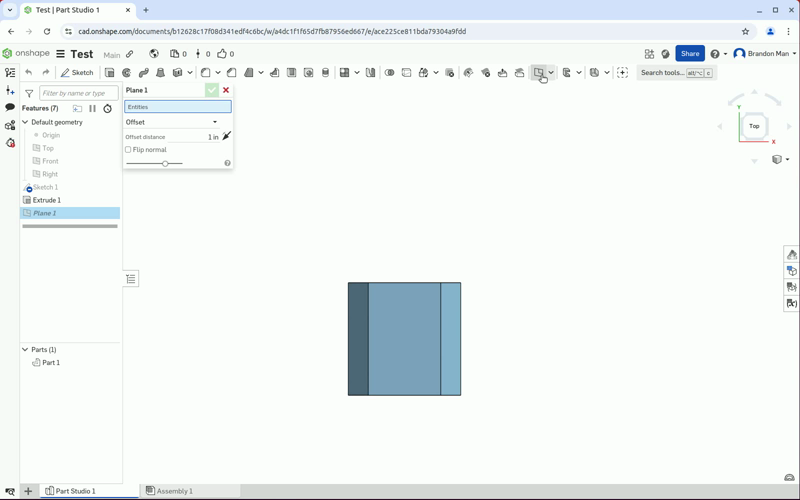
mouse_move(73, 150)
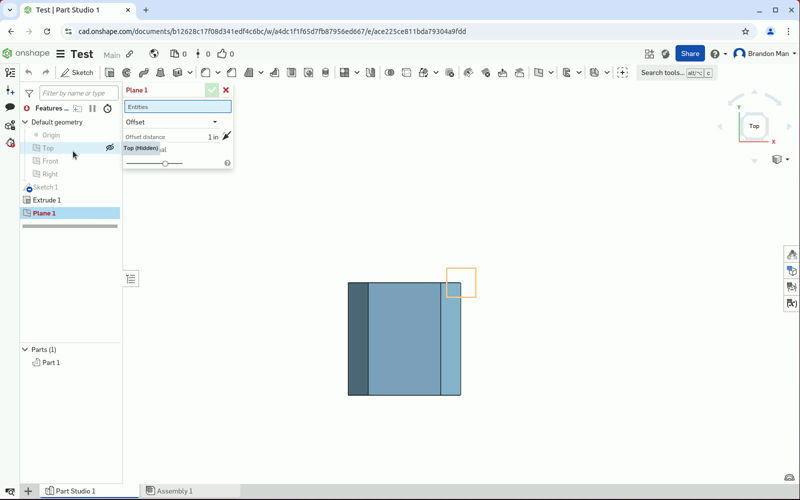
click(73, 150)
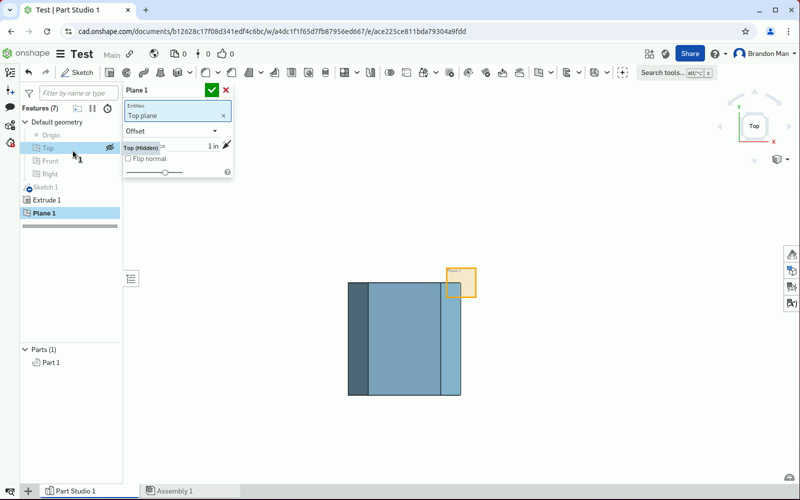
key(tab, 2)
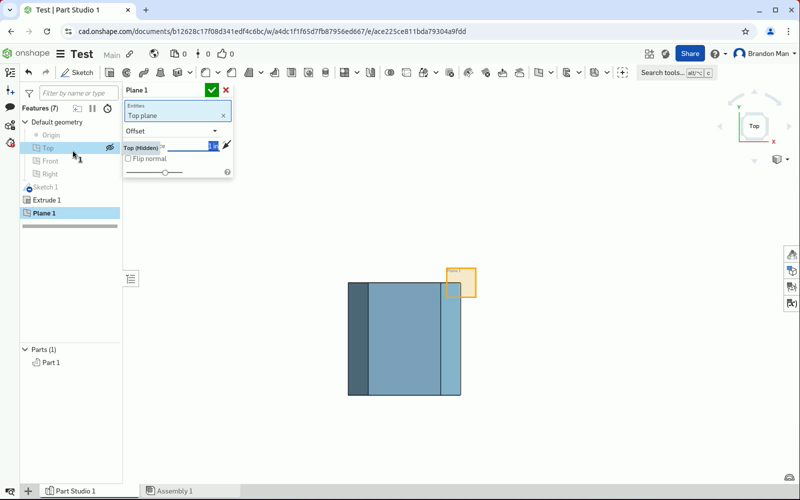
text(11.554)
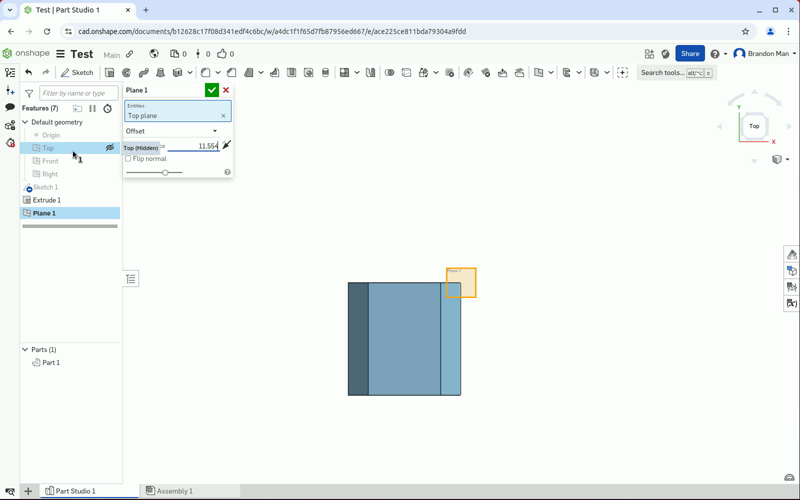
key(enter, 2)
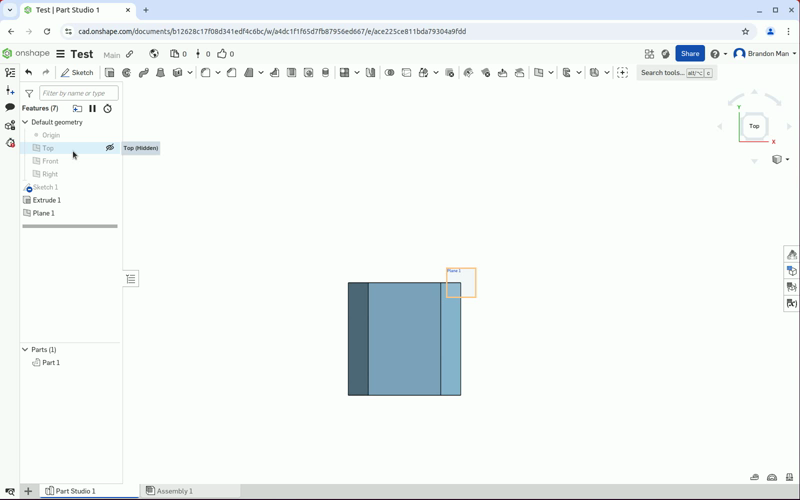
key(shift+s)
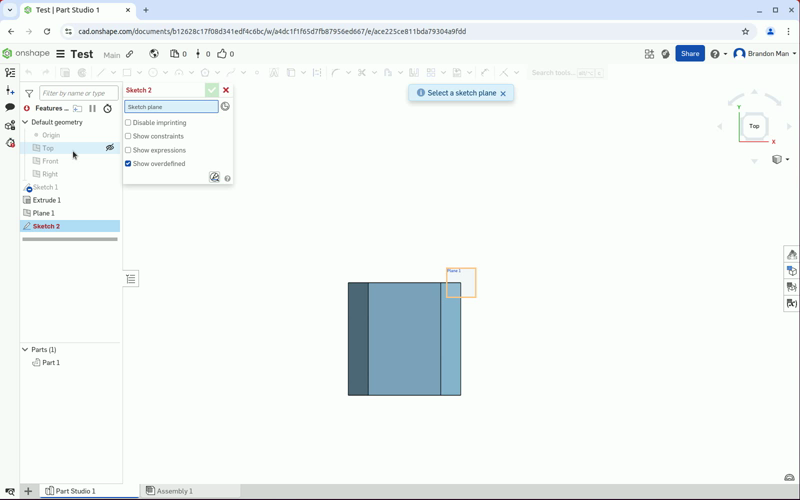
mouse_move(73, 215)
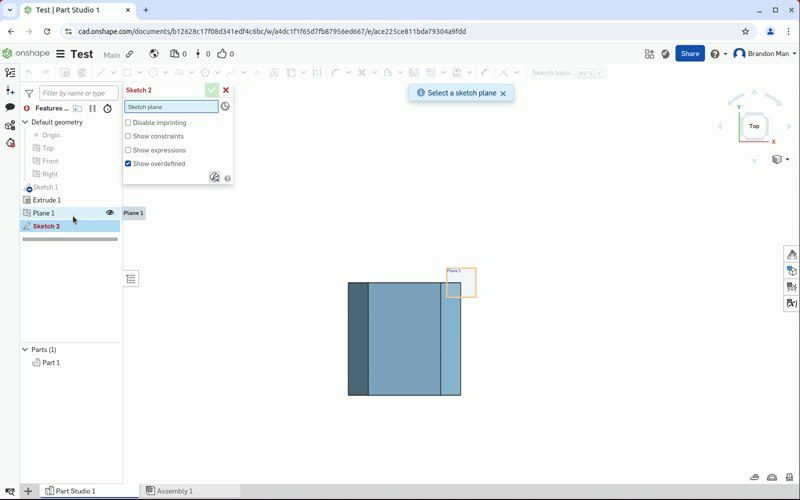
click(73, 215)
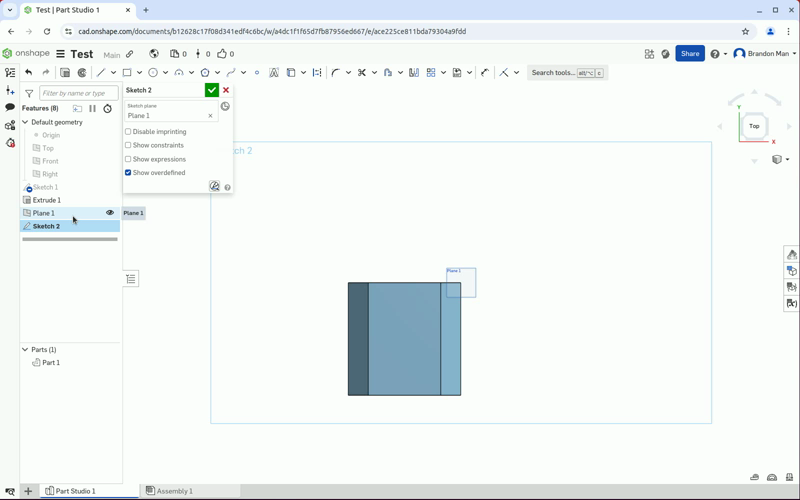
mouse_move(73, 352)
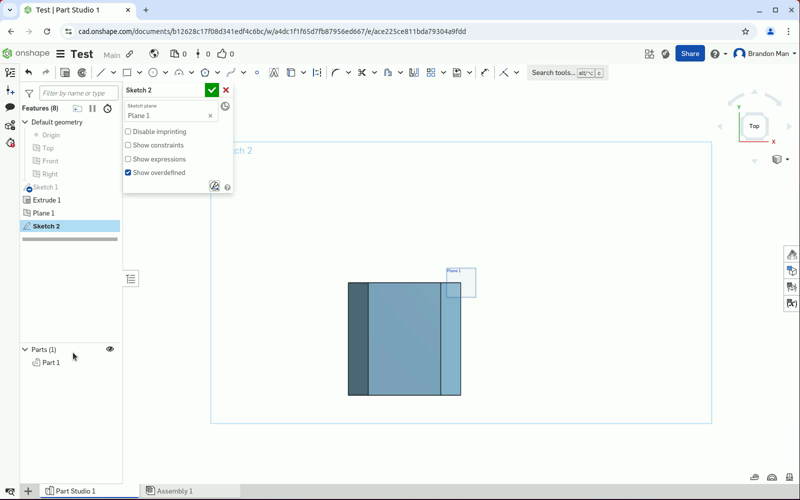
key(y)
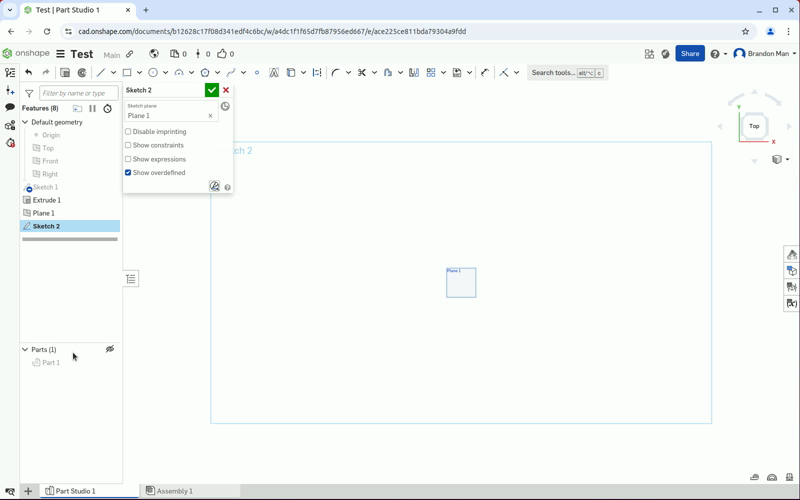
key(c)
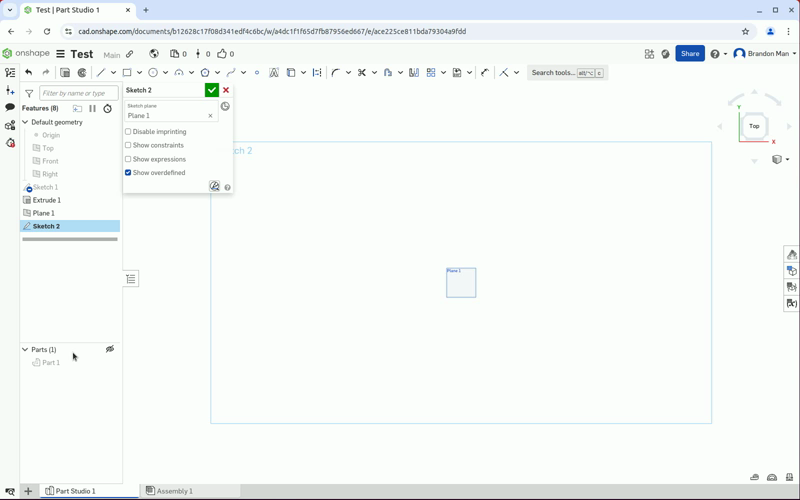
key_down(shift)
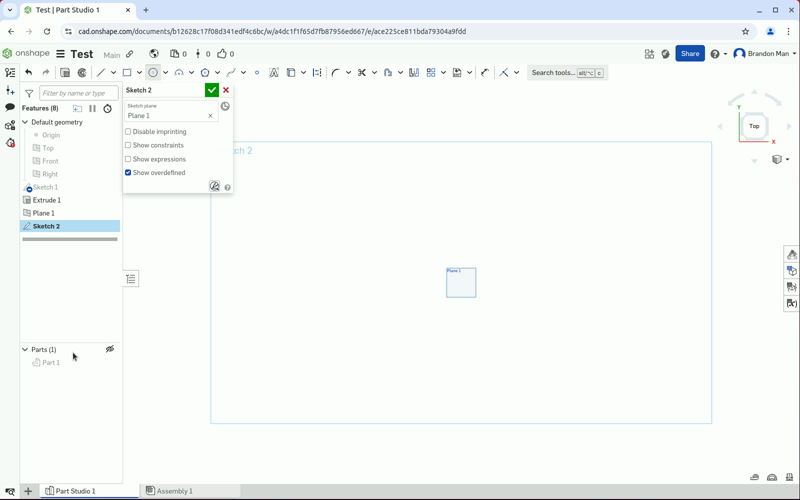
mouse_move(404, 339)
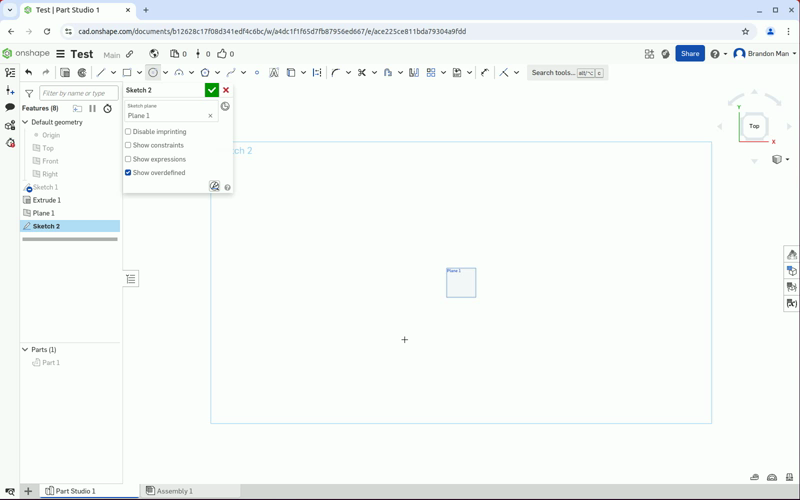
click(404, 339)
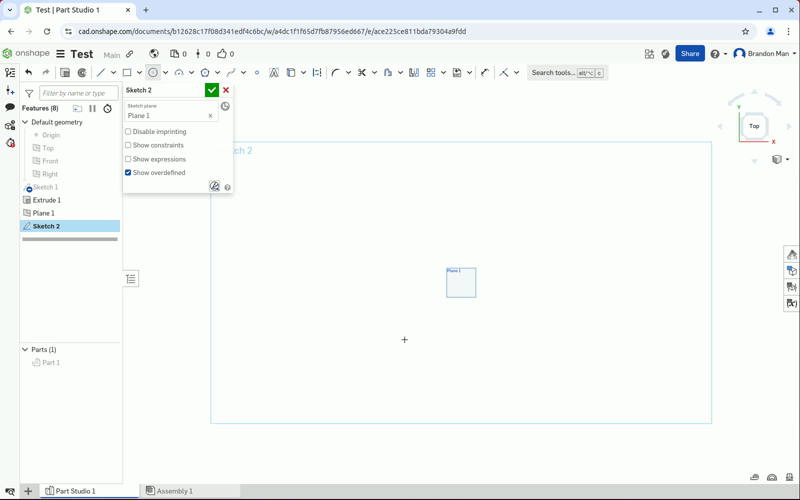
key_up(shift)
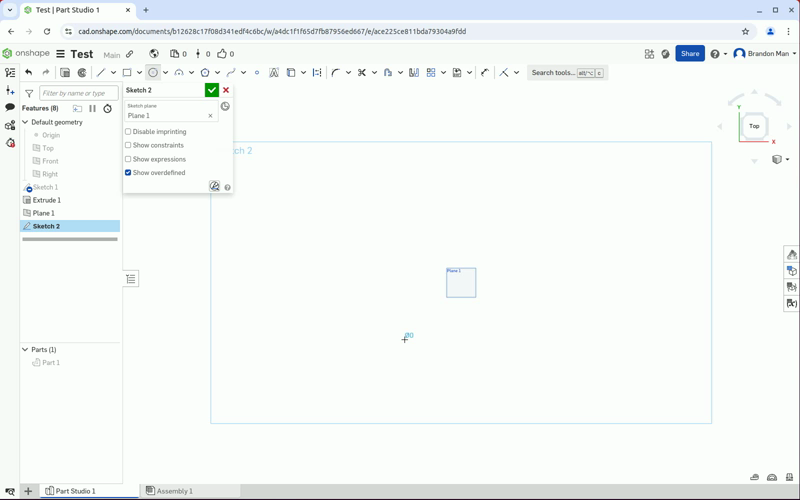
mouse_move(419, 339)
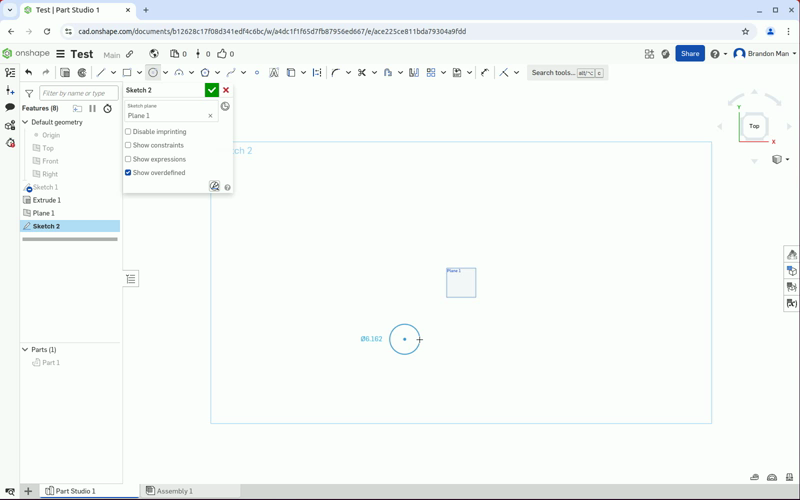
click(419, 339)
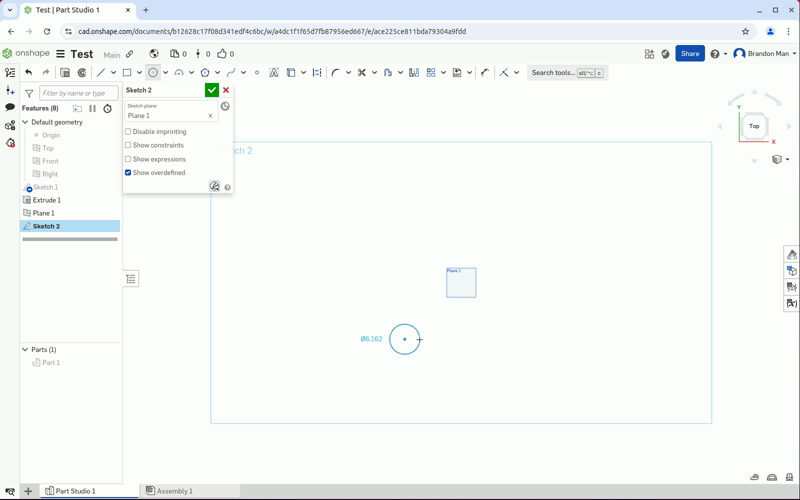
key(esc)
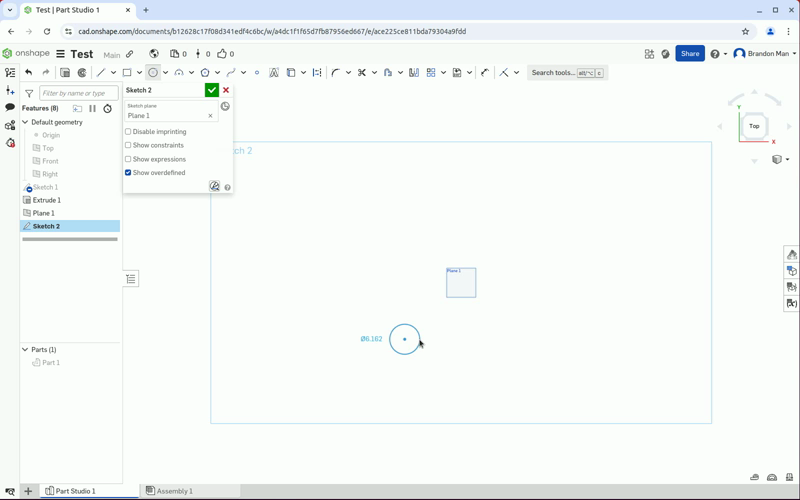
mouse_move(403, 347)
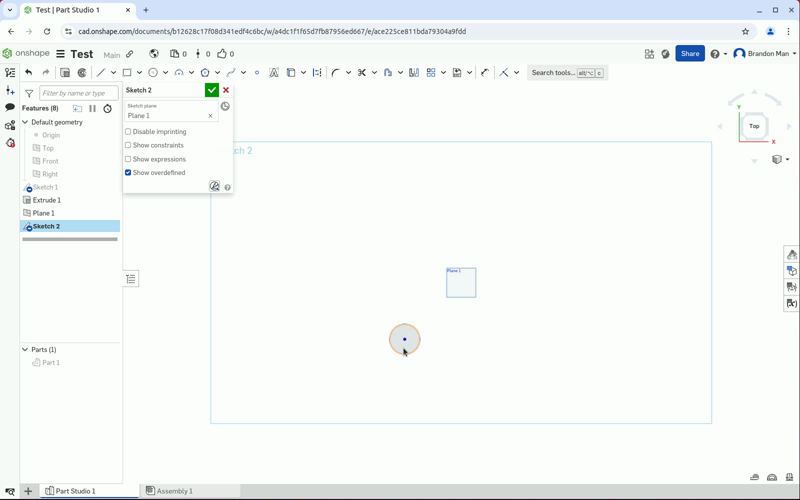
scroll(6)
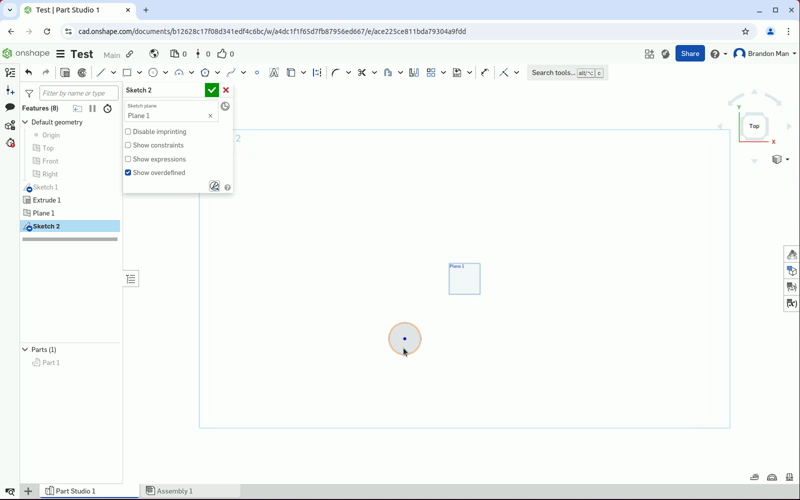
scroll(6)
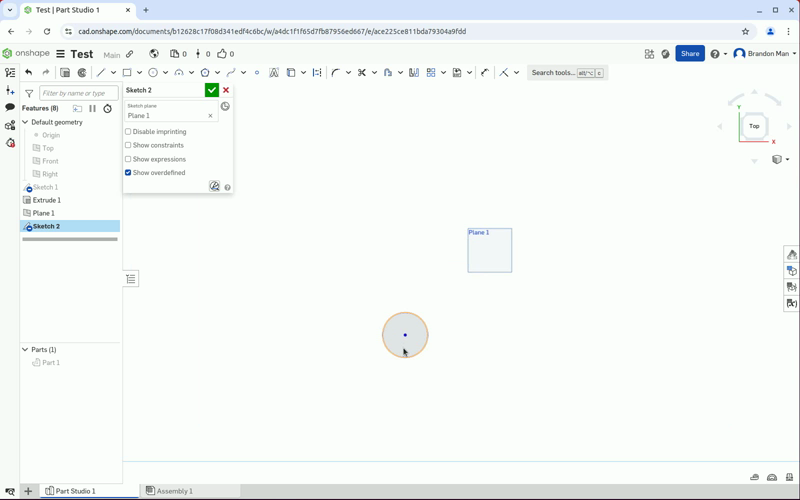
scroll(6)
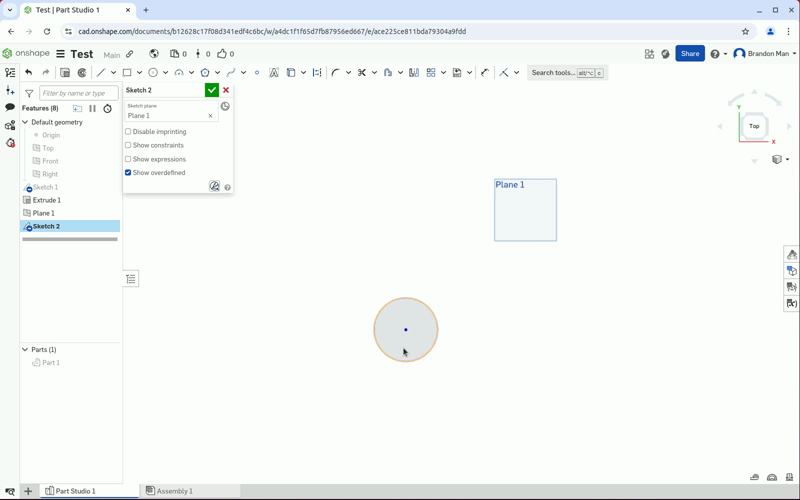
scroll(6)
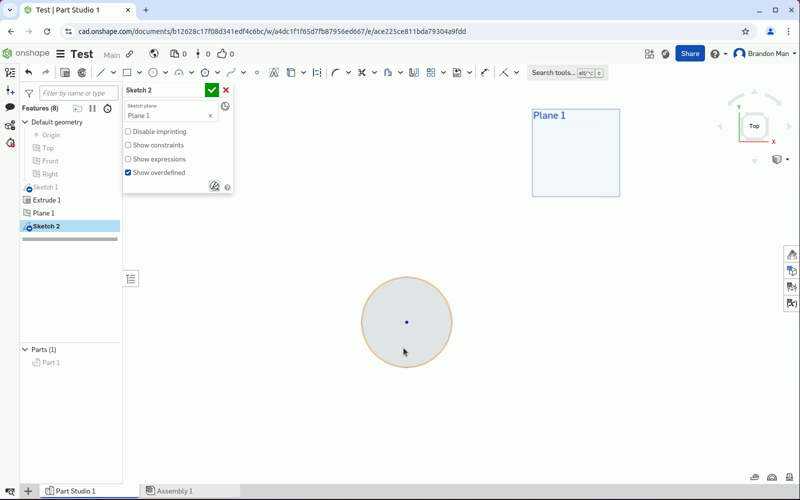
scroll(6)
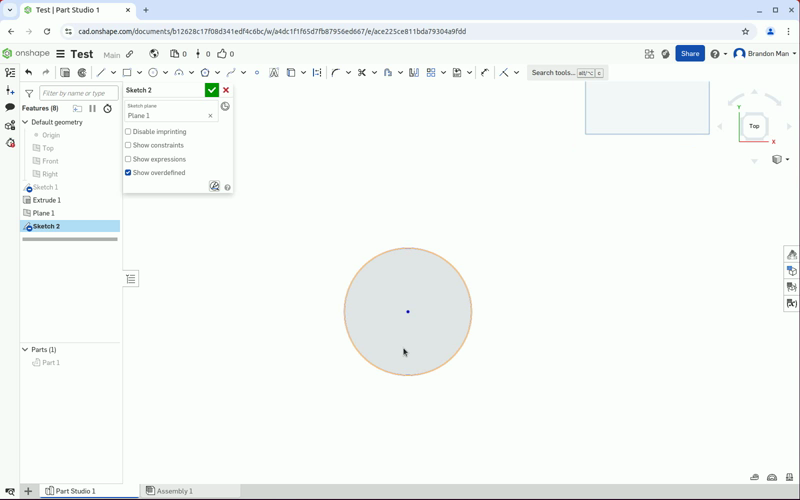
scroll(6)
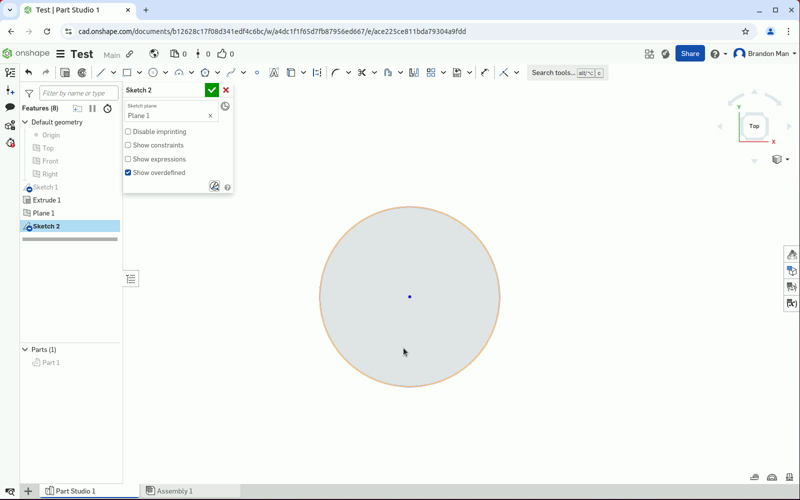
scroll(6)
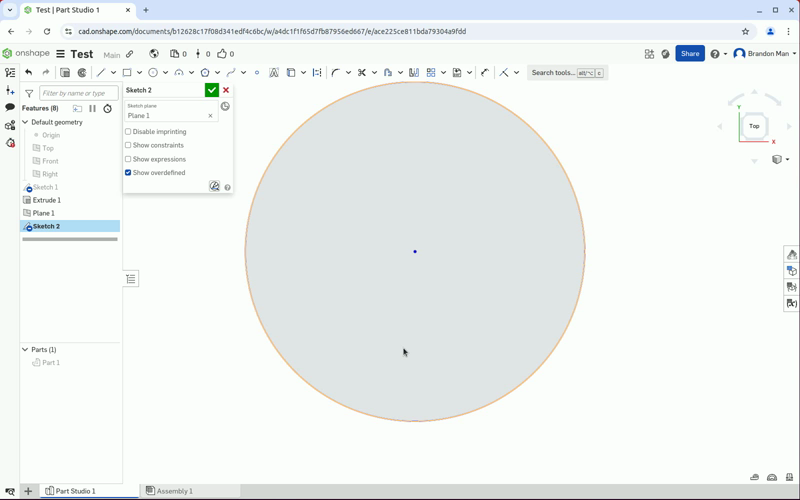
click(403, 347)
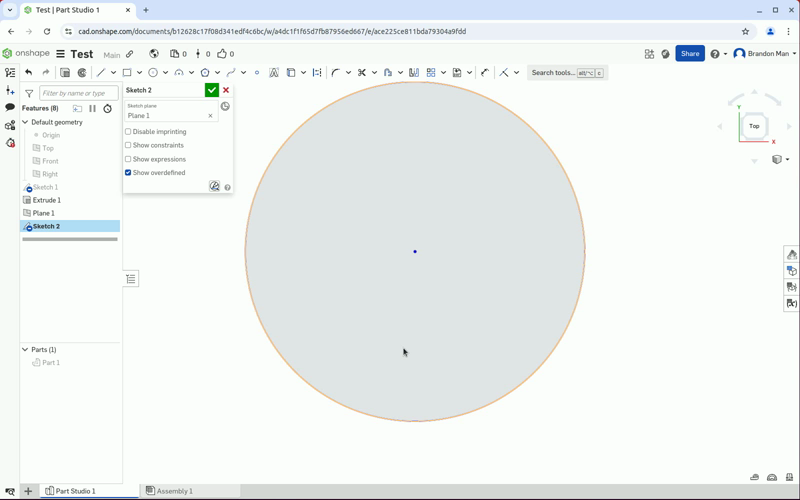
scroll(-6)
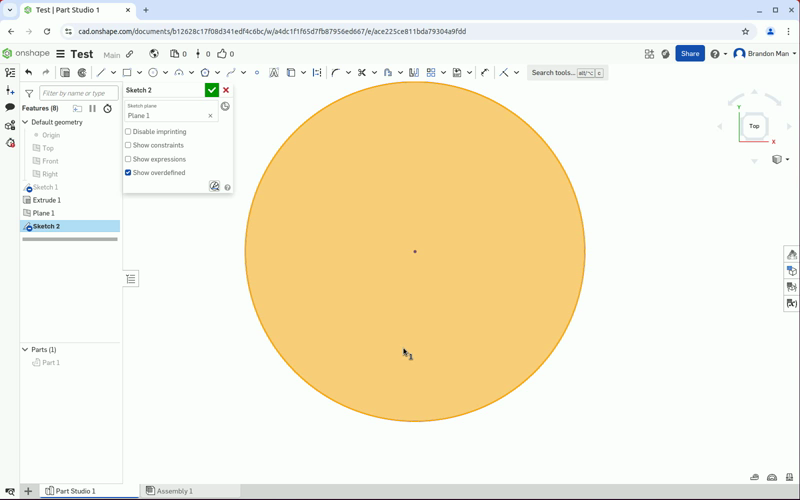
scroll(-6)
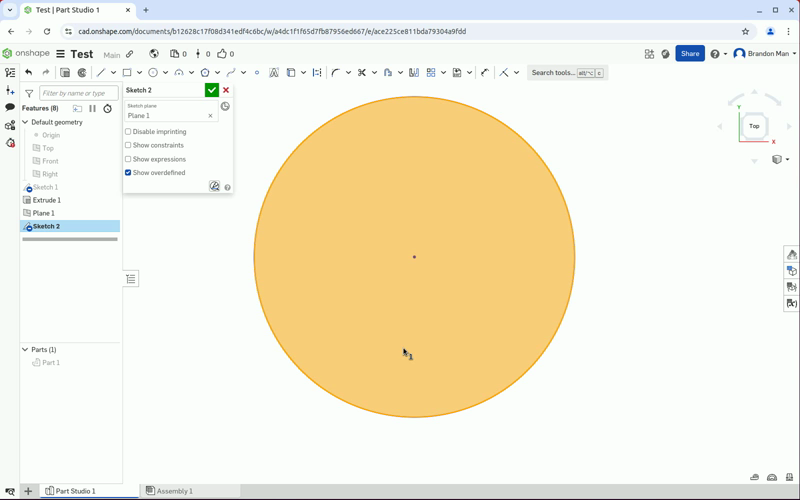
scroll(-6)
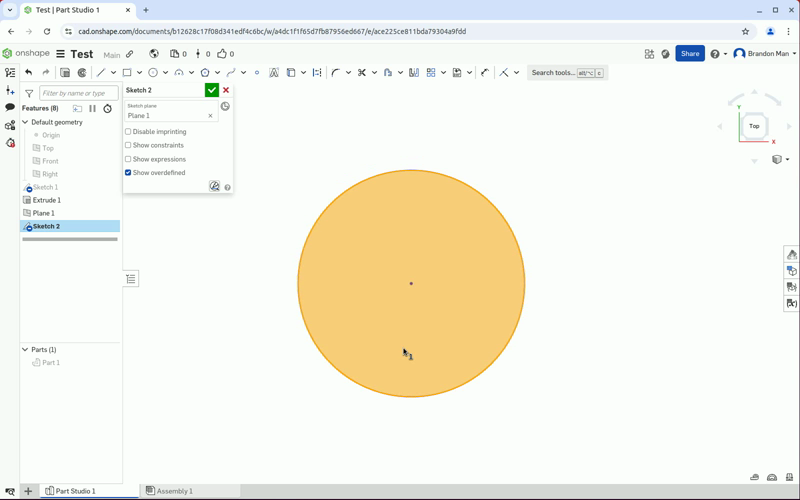
scroll(-6)
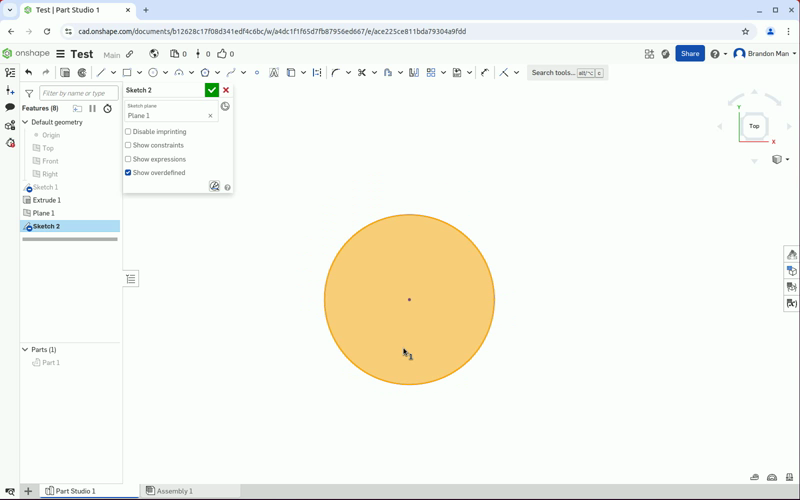
scroll(-6)
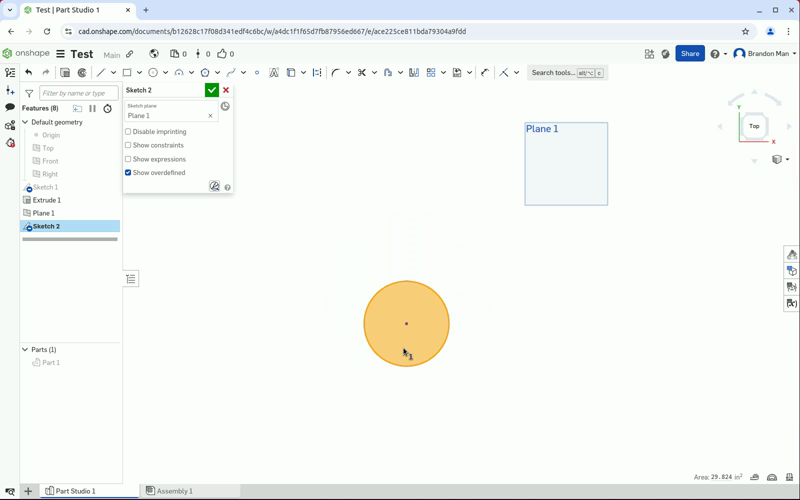
scroll(-6)
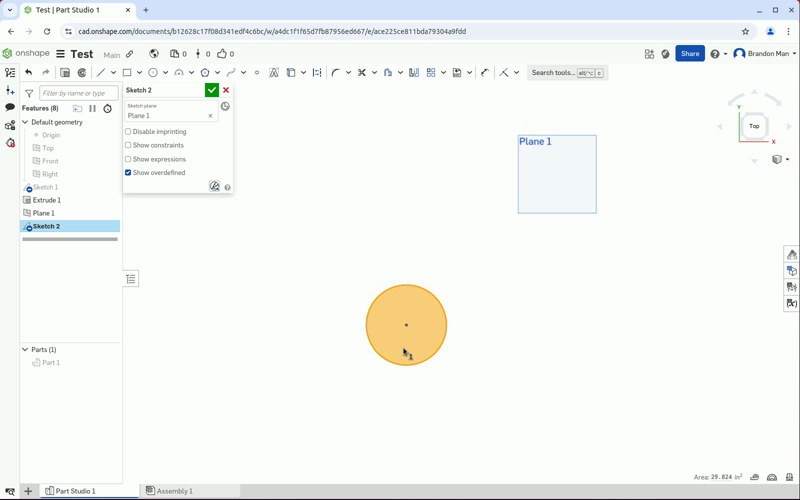
scroll(-6)
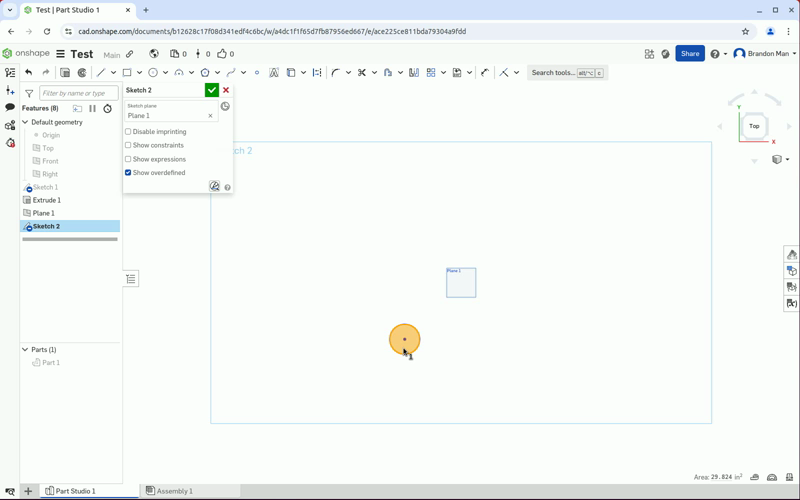
mouse_move(73, 352)
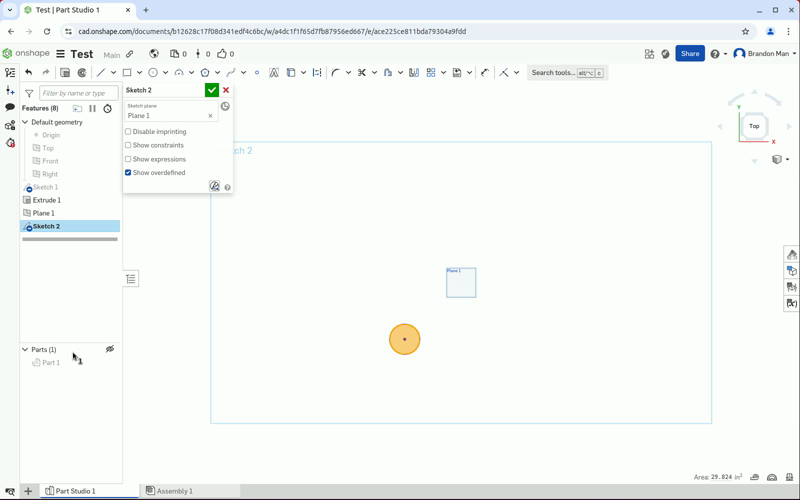
key(shift+y)
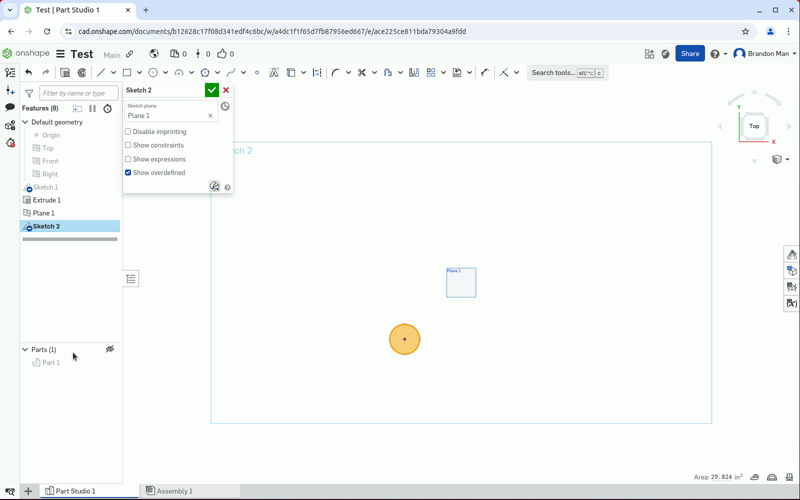
key(shift+e)
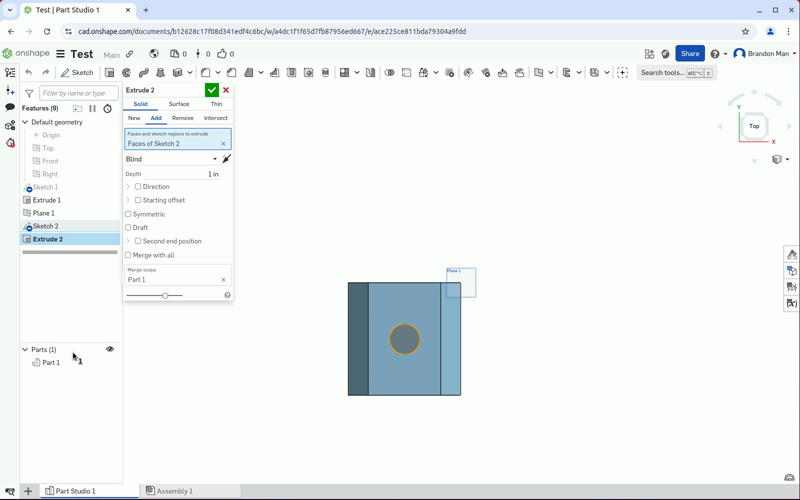
mouse_move(143, 106)
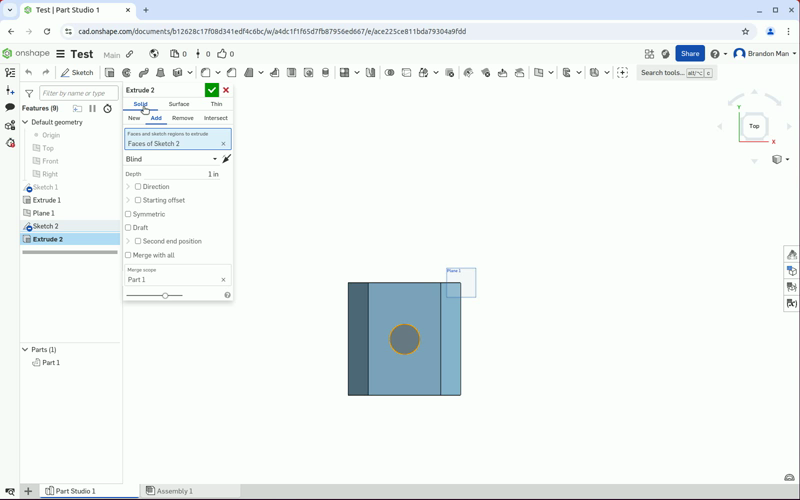
click(143, 106)
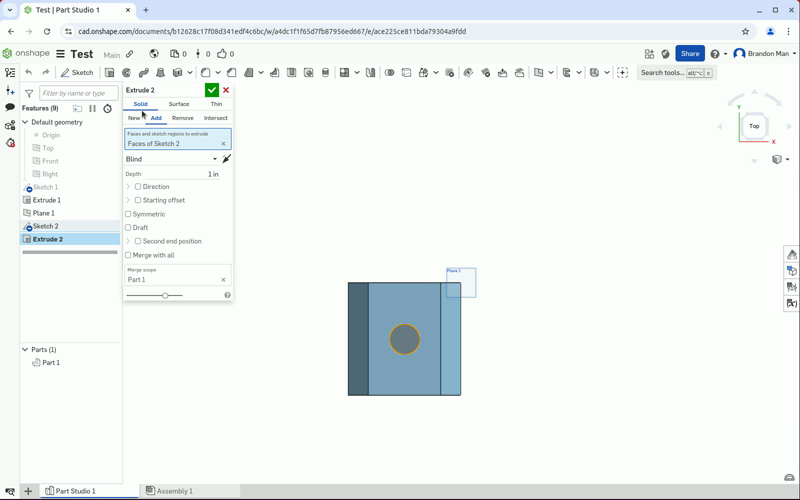
mouse_move(137, 120)
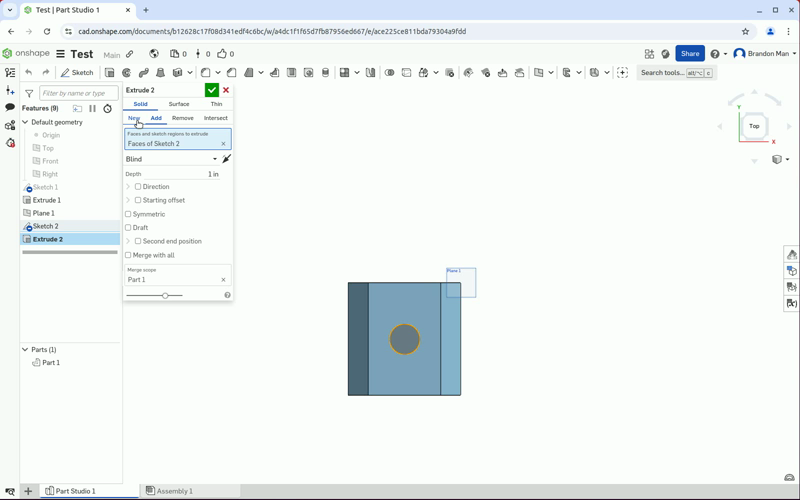
click(137, 120)
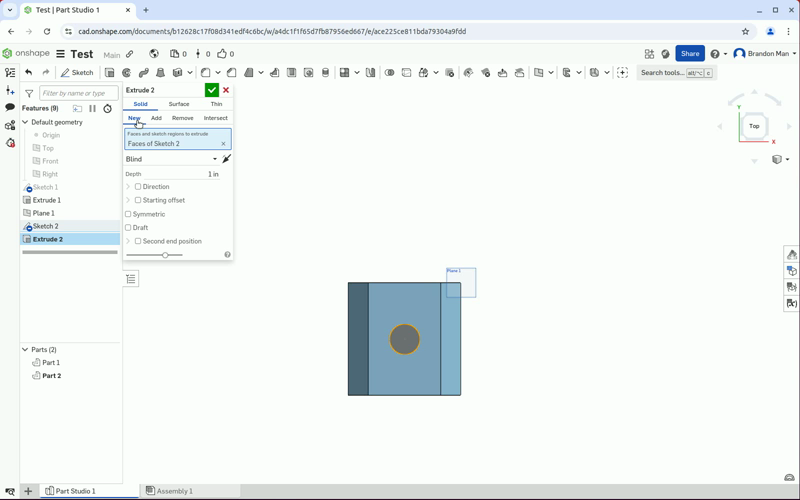
key(tab, 4)
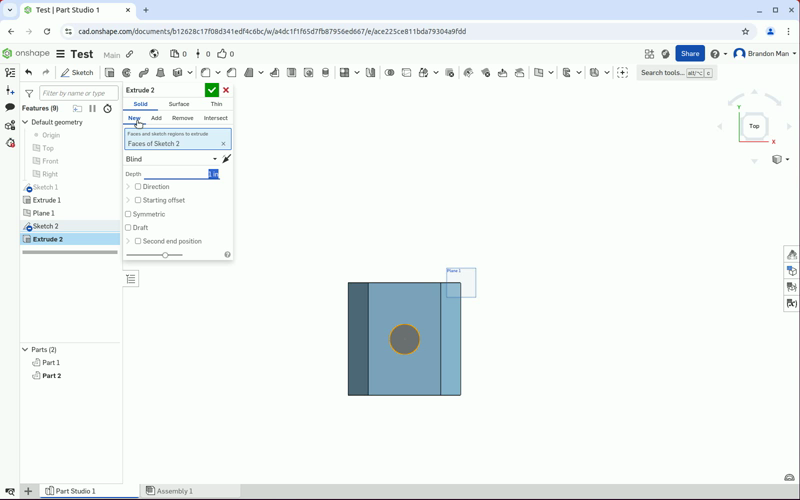
text(5.777)
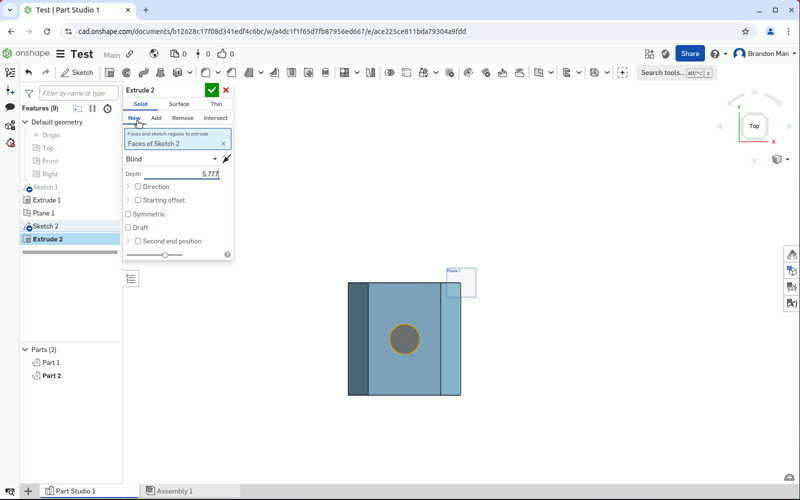
key(enter)
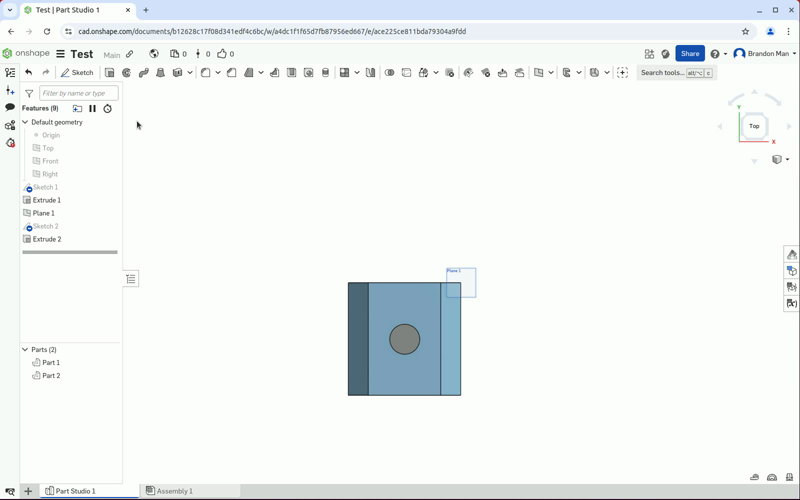
key(shift+h)
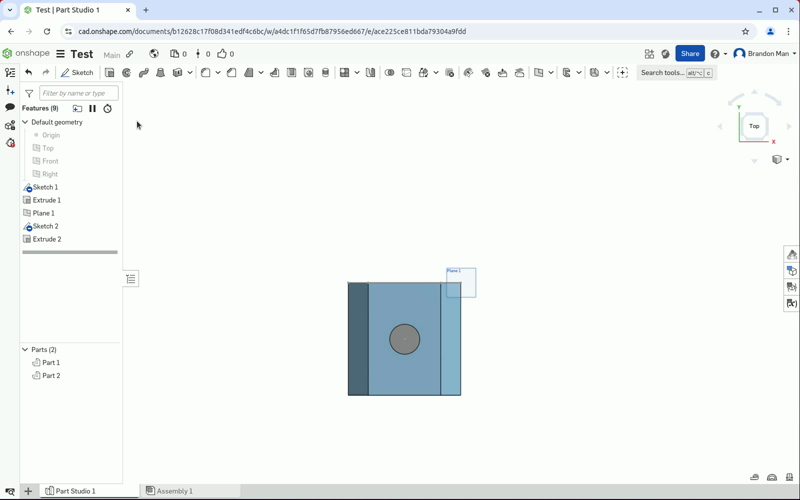
key(shift+h)
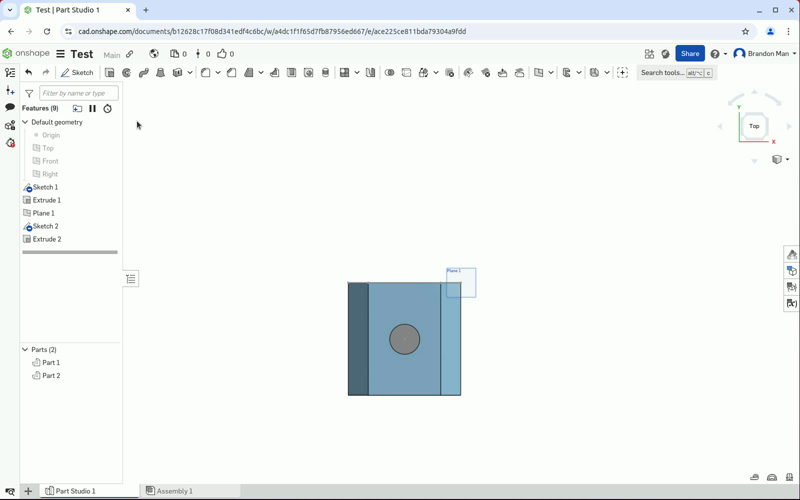
key(shift+7)
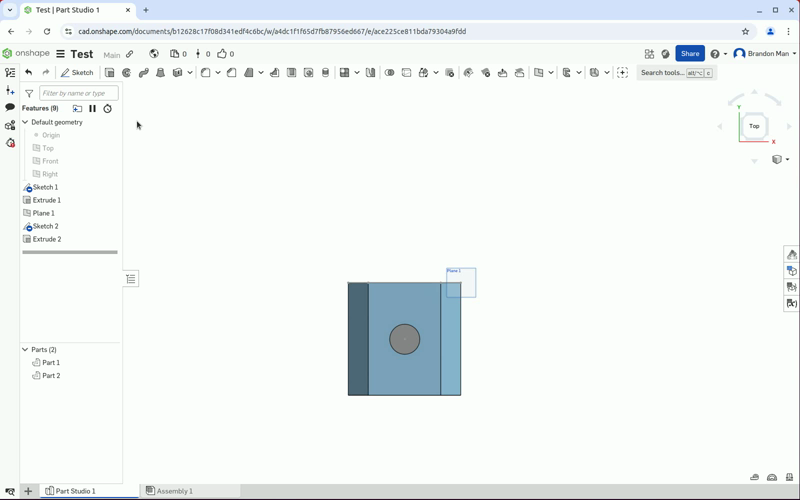
key(up, 3)
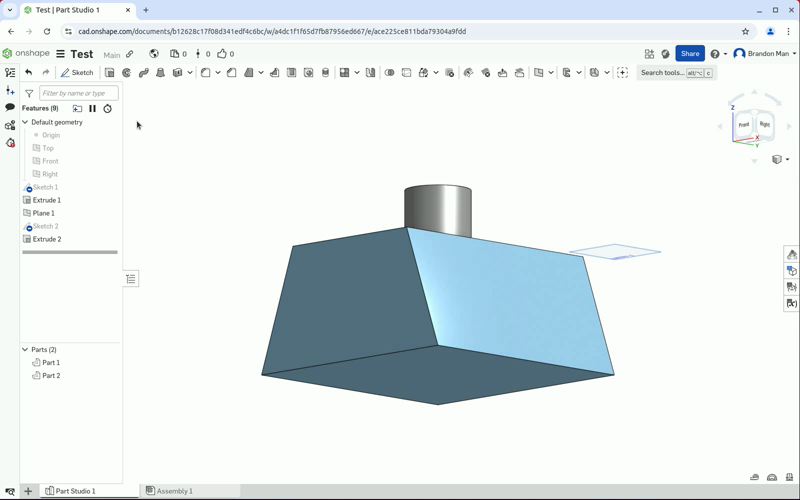
key(left, 3)
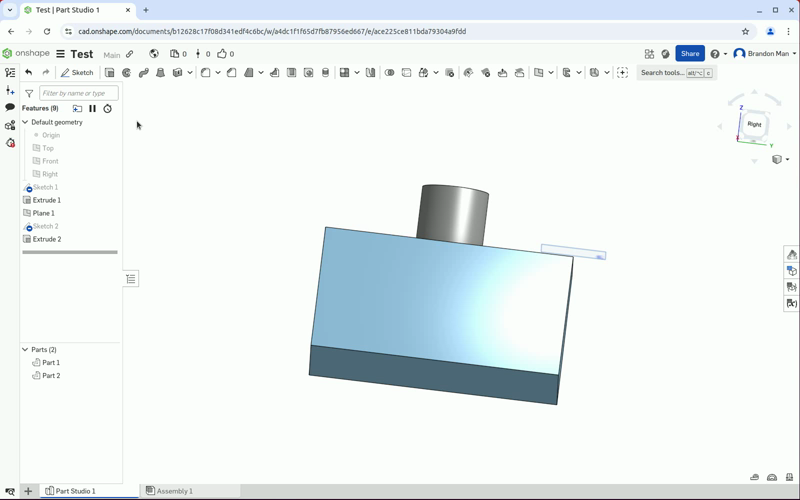
key(right, 3)
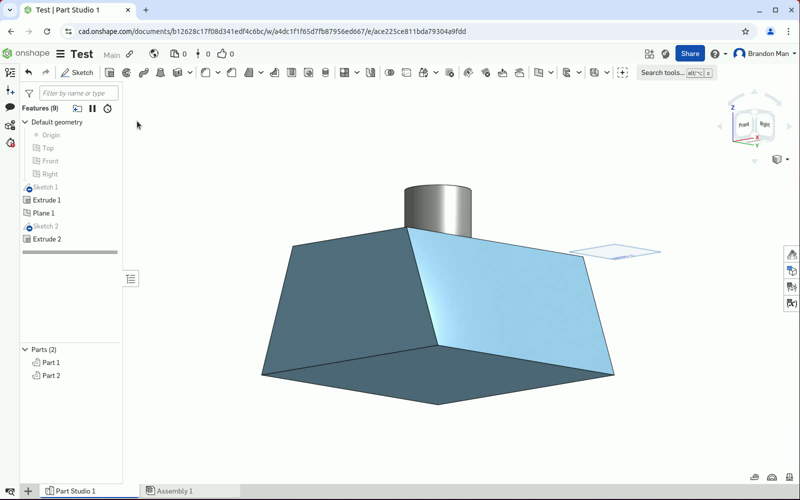
key(down, 3)
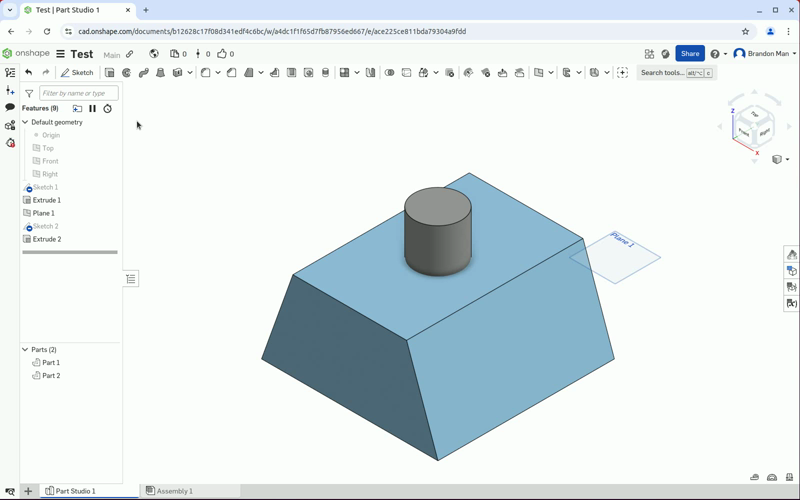
mouse_move(73, 189)
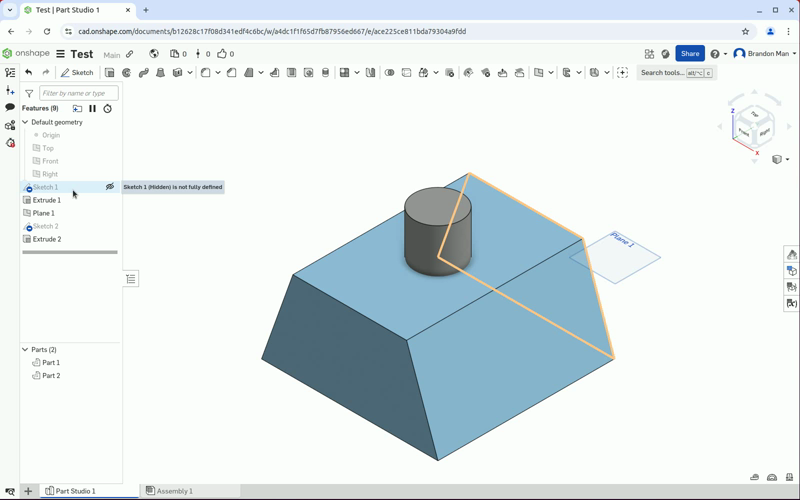
click(73, 189)